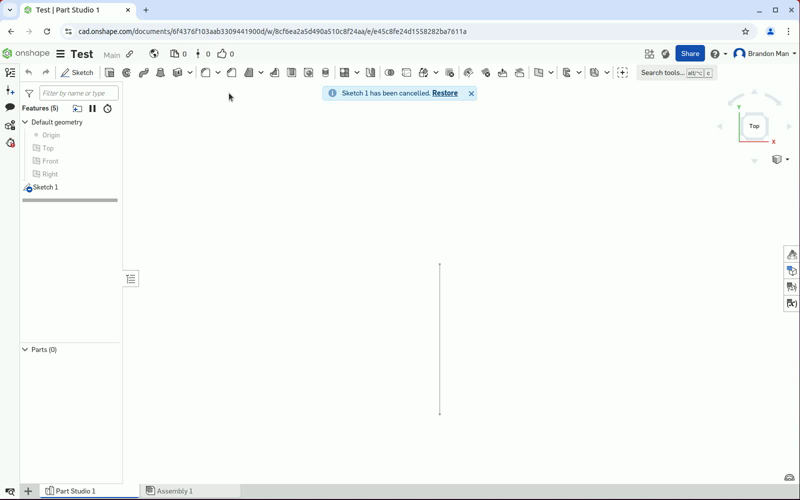
key(shift+h)
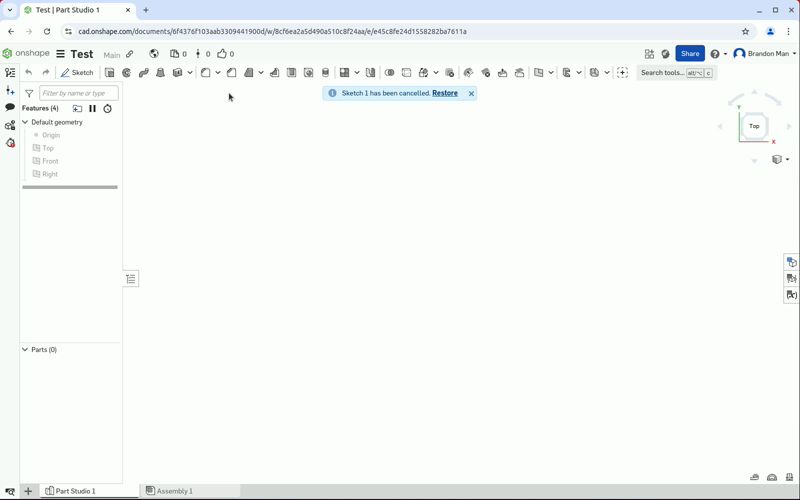
mouse_move(73, 352)
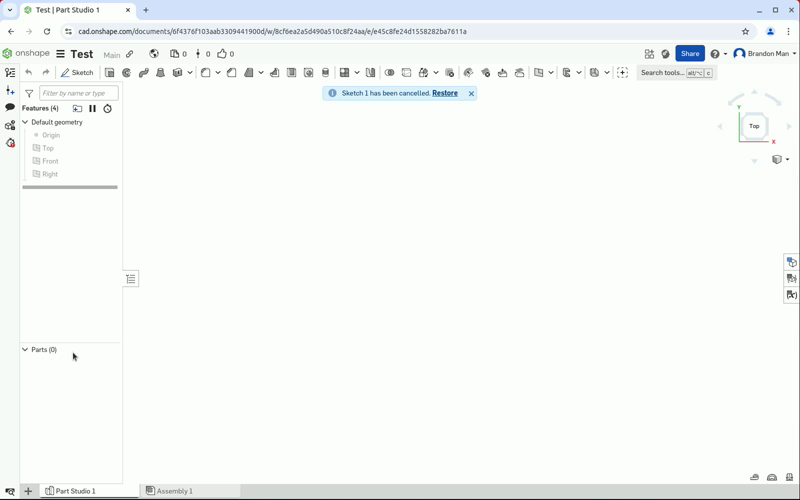
key(y)
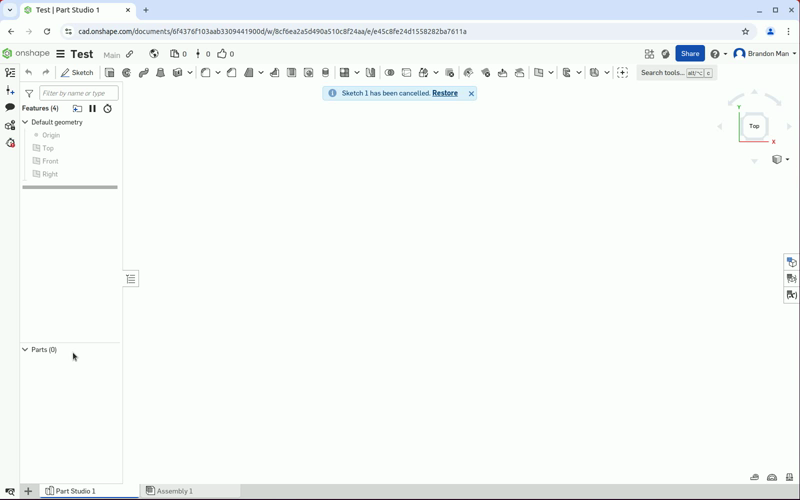
key(shift+p)
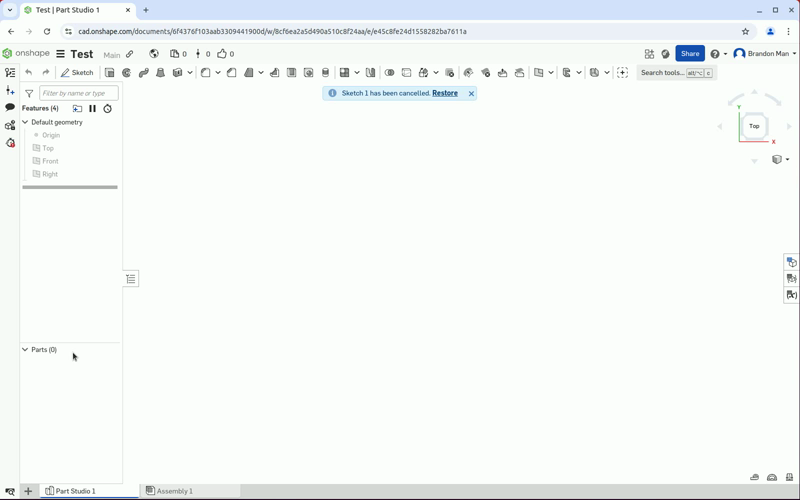
key(space)
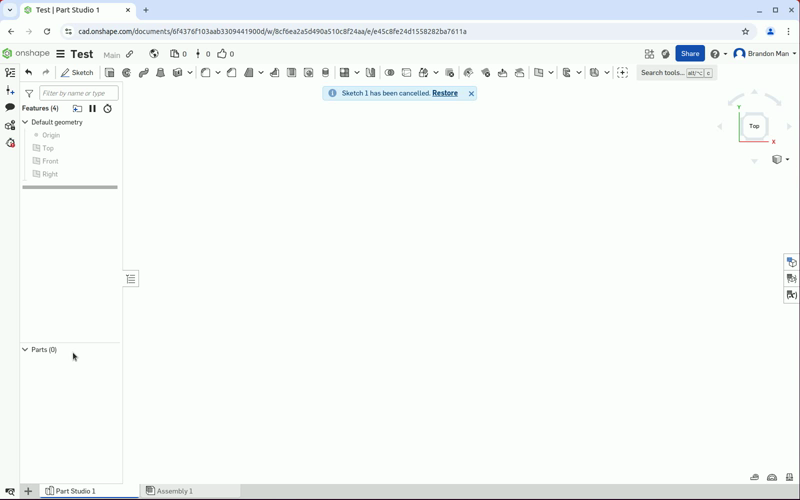
key_down(shift)
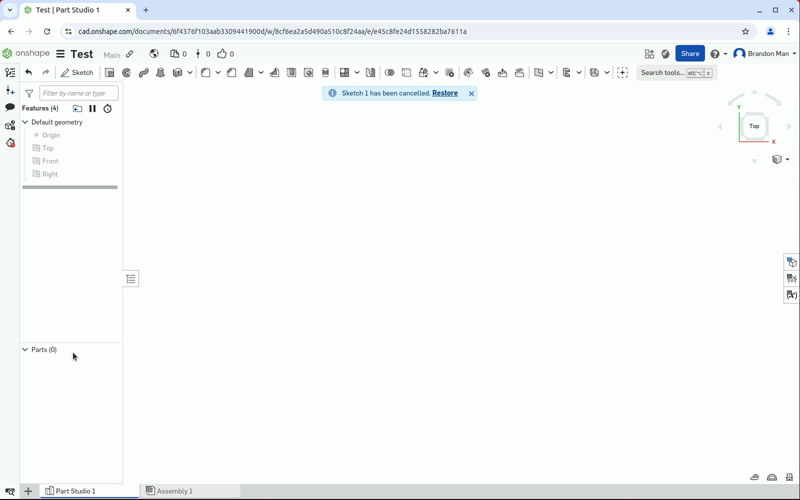
key(up)
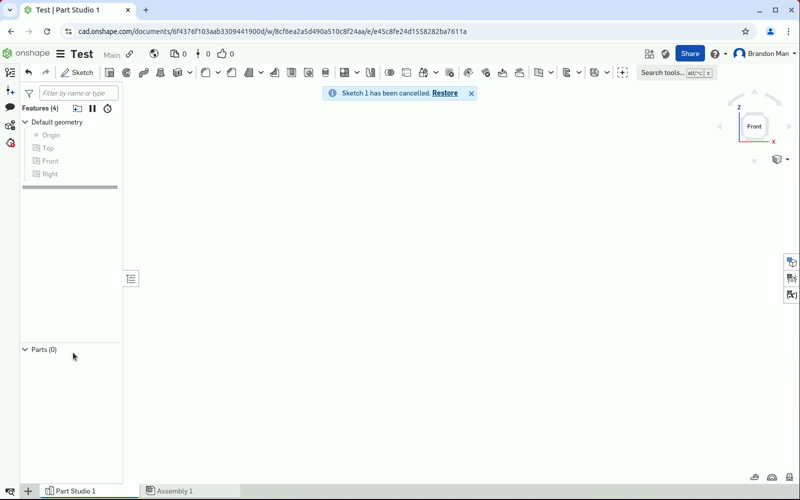
key_up(shift)
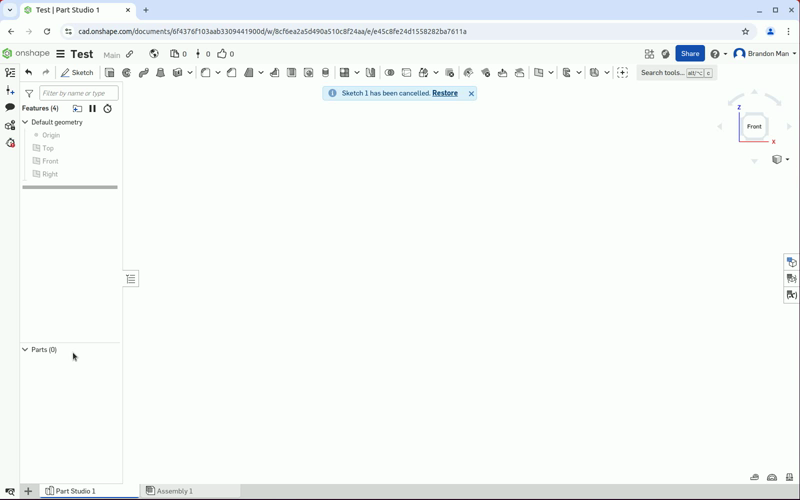
mouse_move(73, 352)
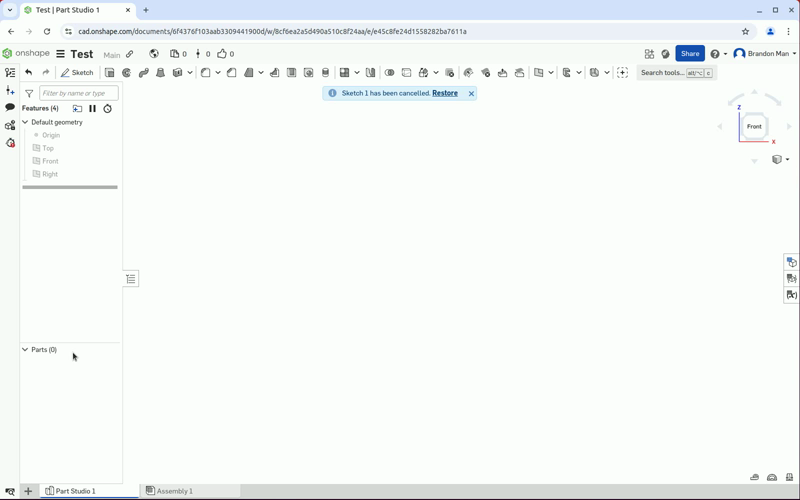
key(shift+y)
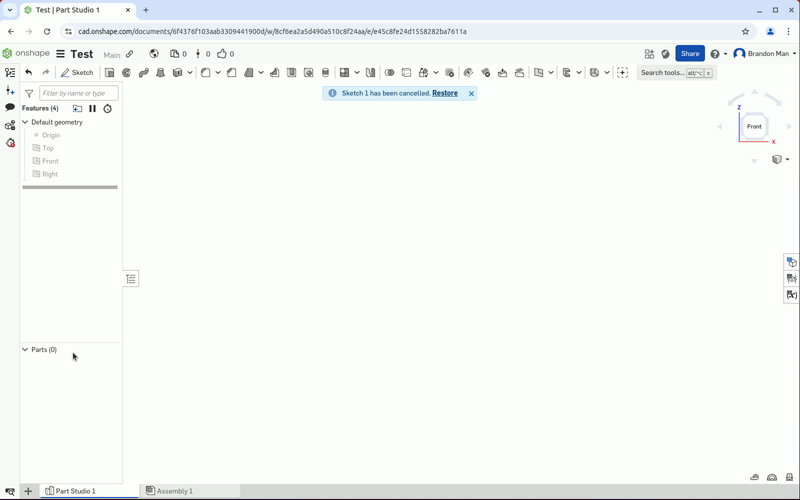
key(shift+s)
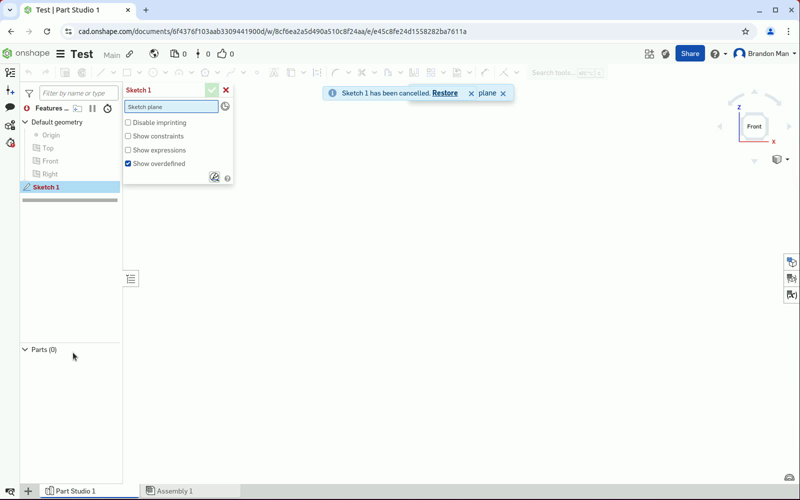
mouse_move(73, 163)
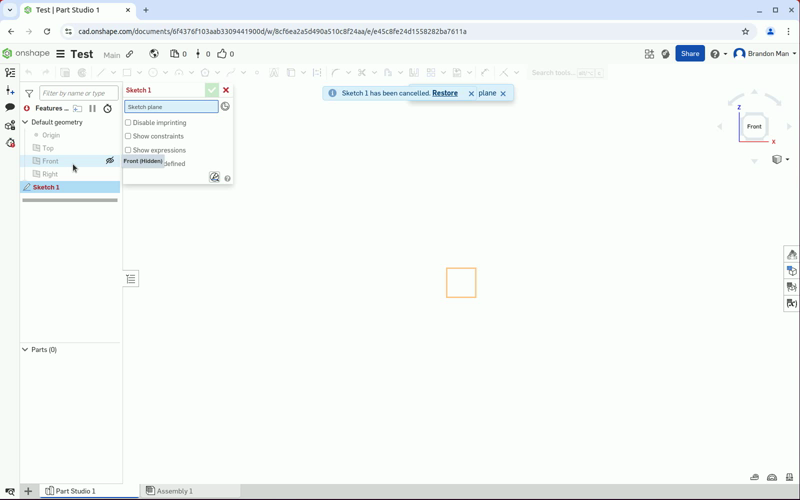
click(73, 163)
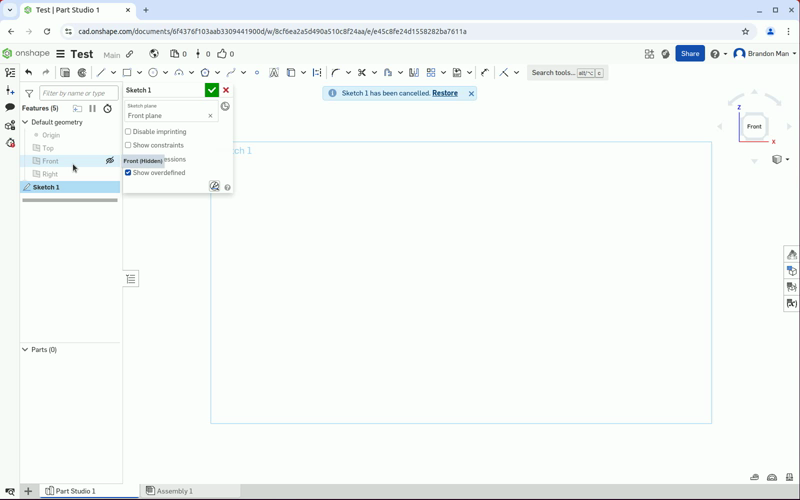
mouse_move(73, 352)
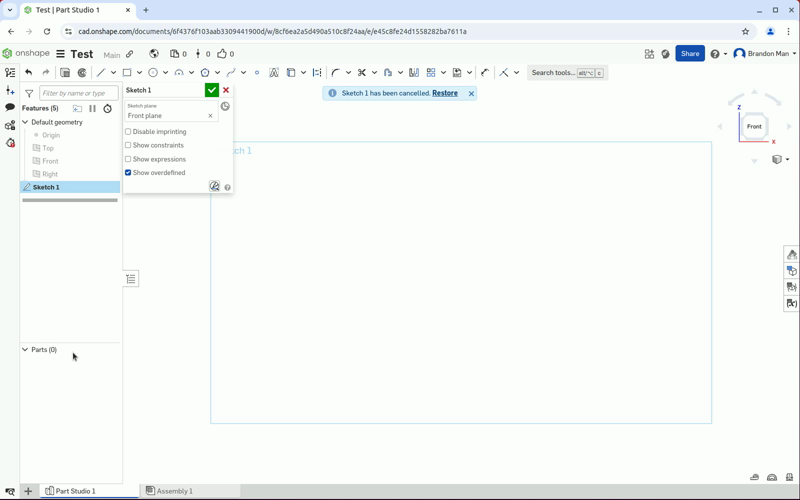
key(y)
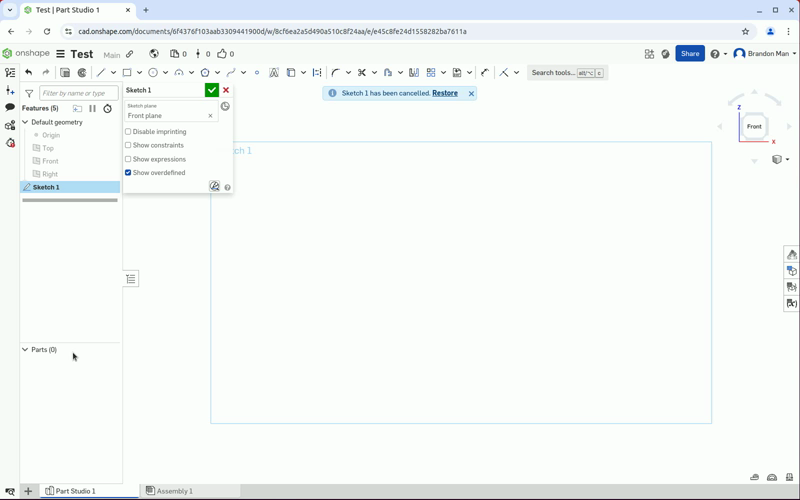
key(c)
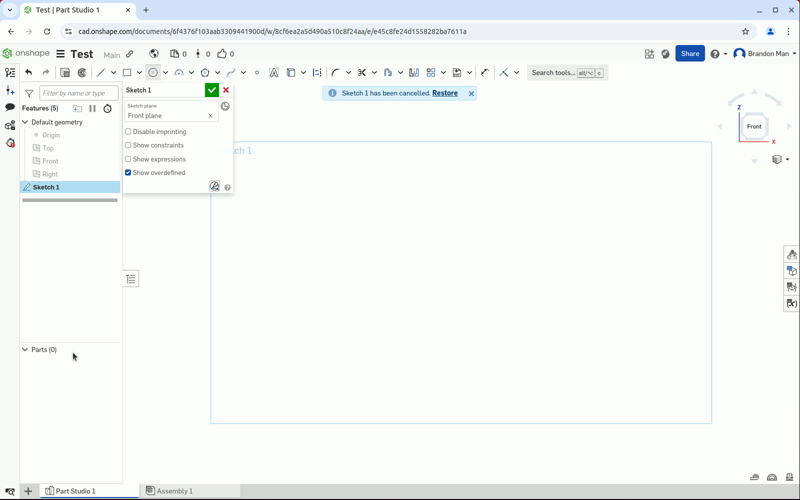
key_down(shift)
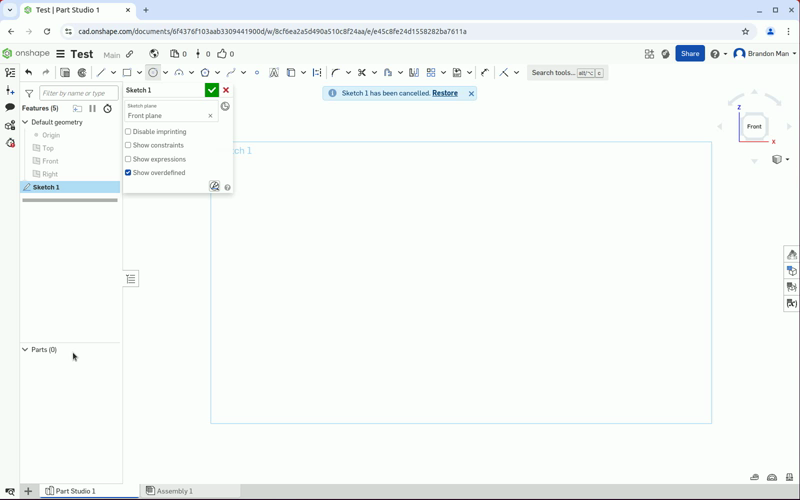
mouse_move(461, 282)
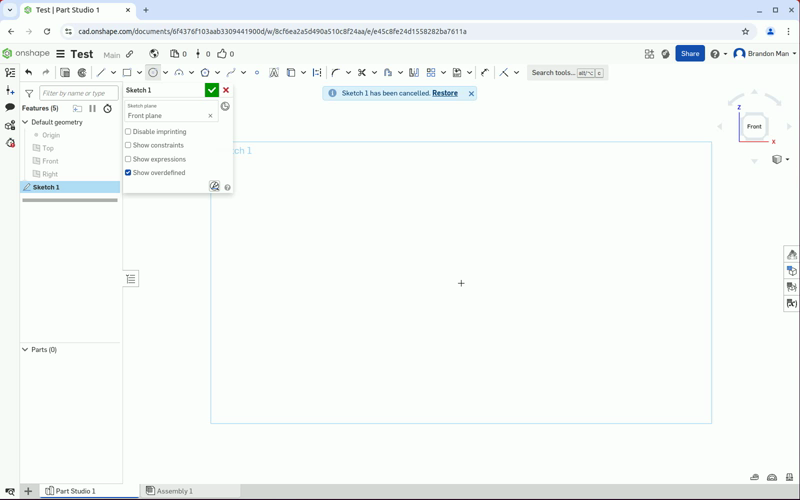
click(461, 282)
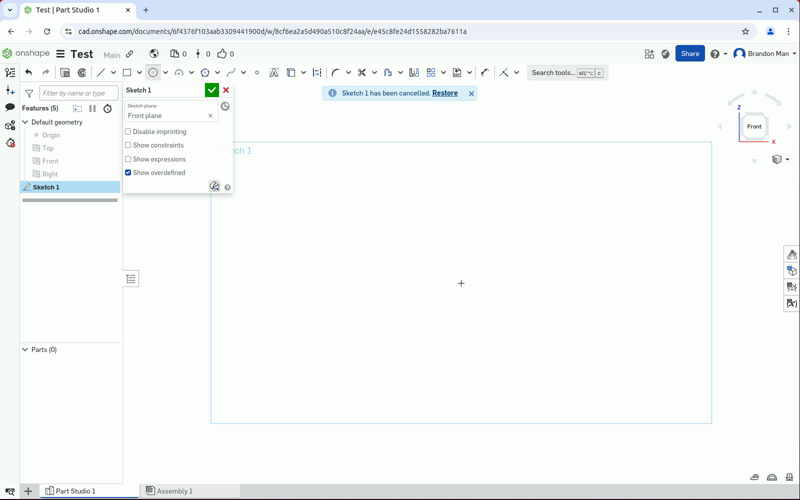
key_up(shift)
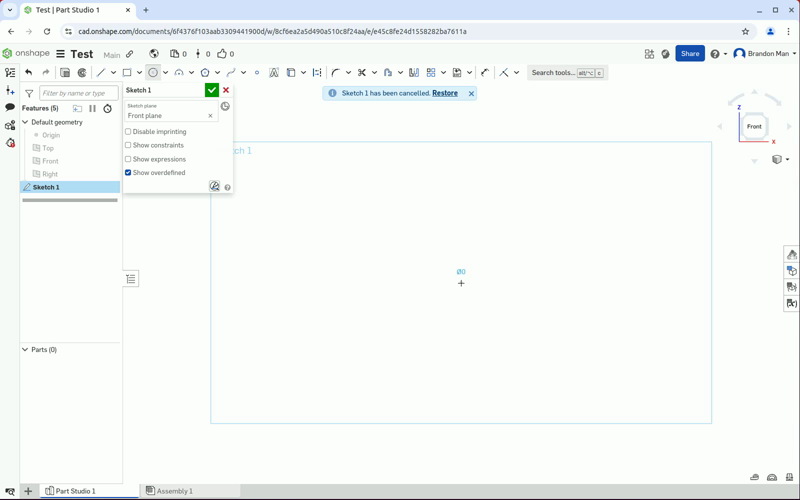
mouse_move(497, 282)
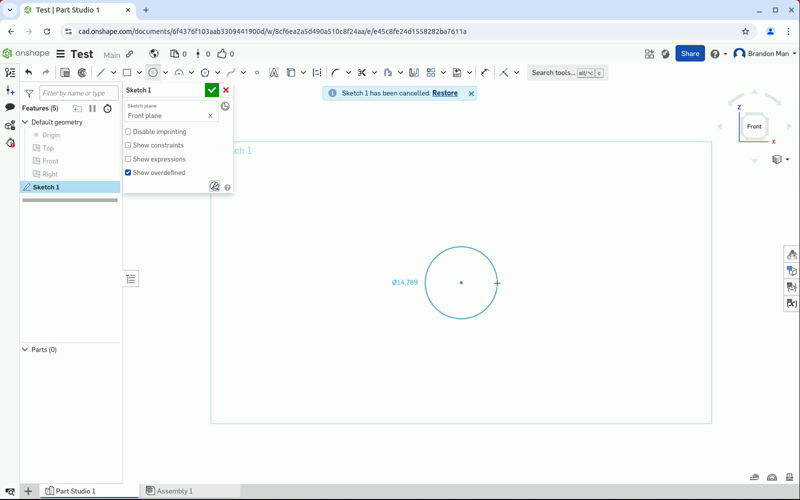
click(497, 282)
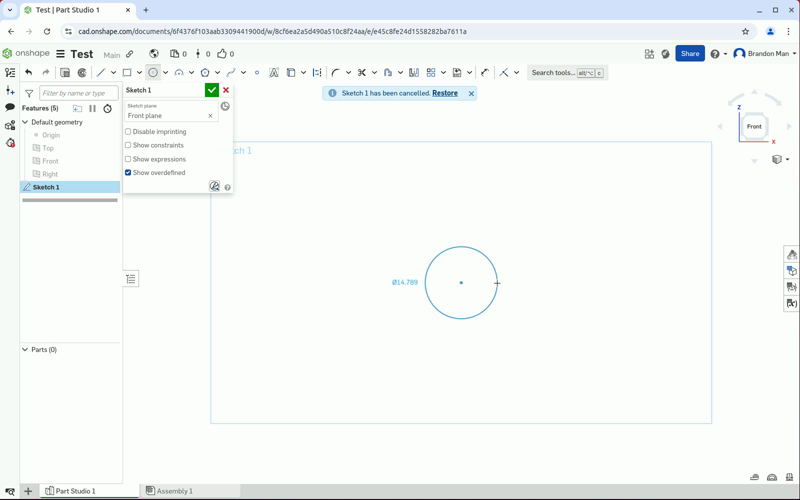
key(esc)
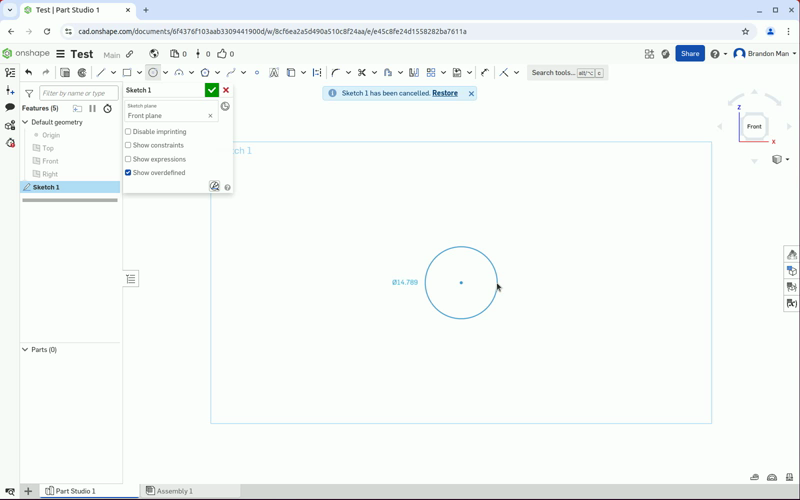
key(c)
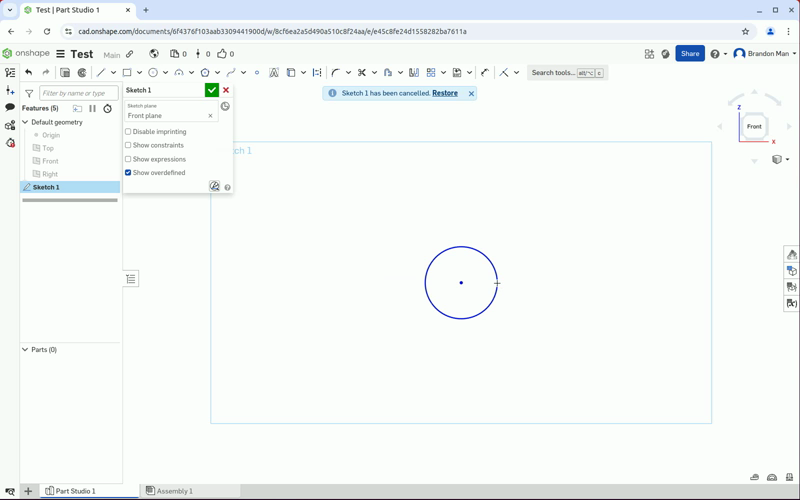
key_down(shift)
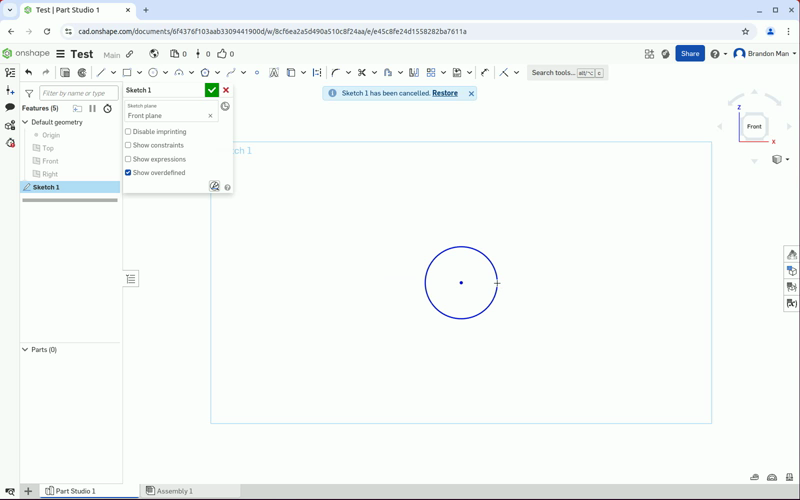
mouse_move(461, 282)
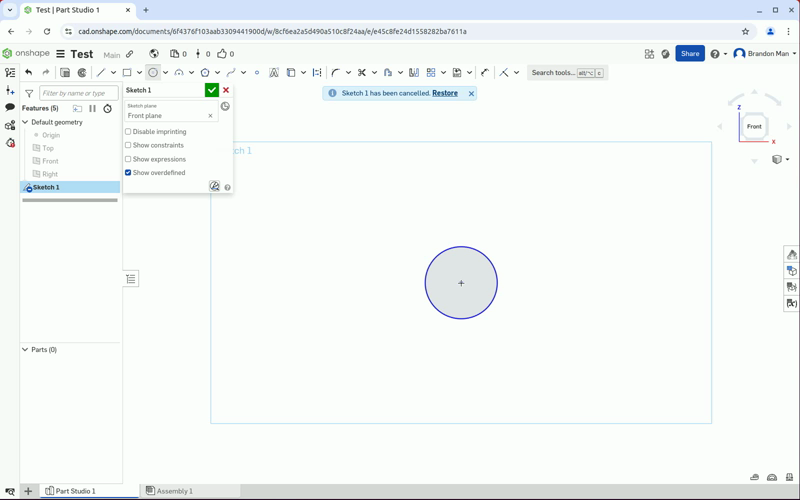
click(461, 282)
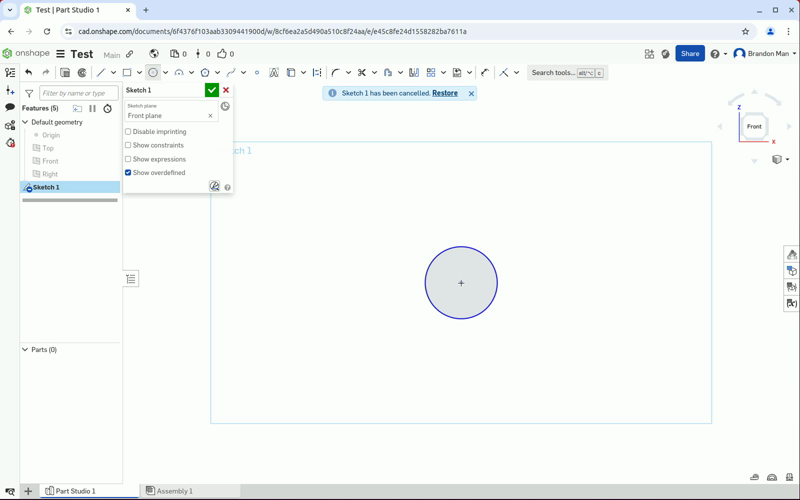
key_up(shift)
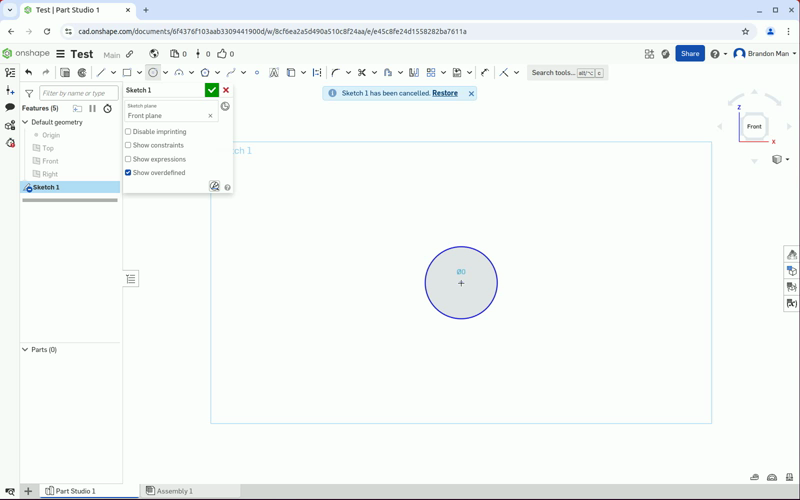
mouse_move(479, 282)
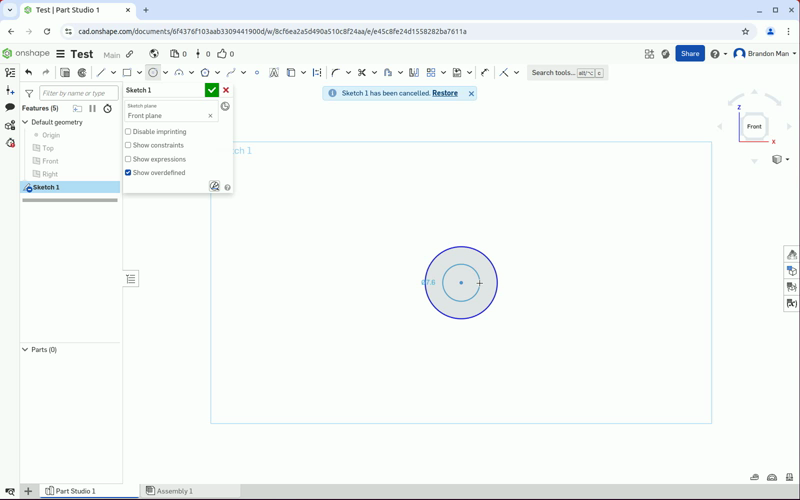
click(479, 282)
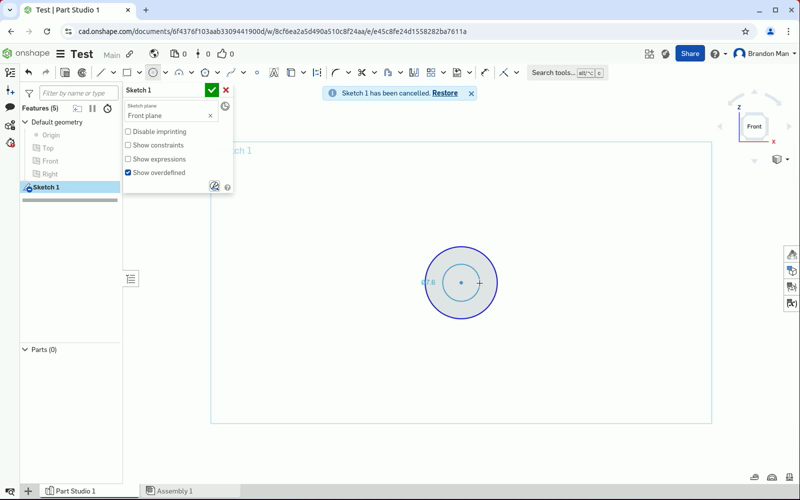
key(esc)
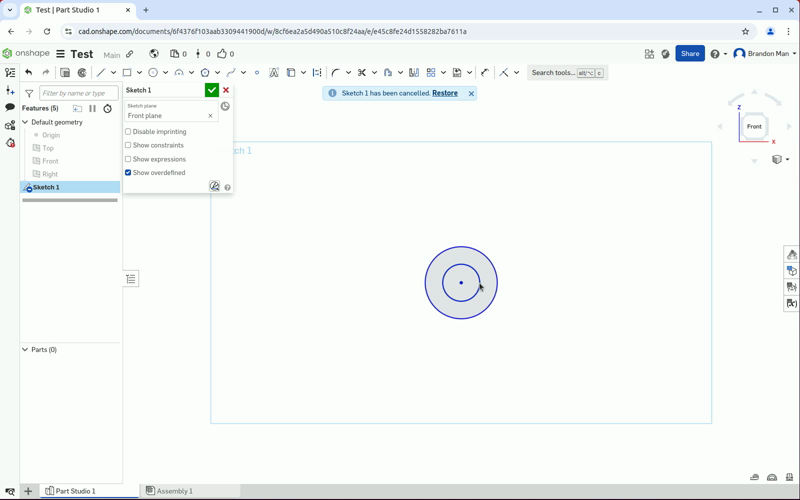
mouse_move(486, 273)
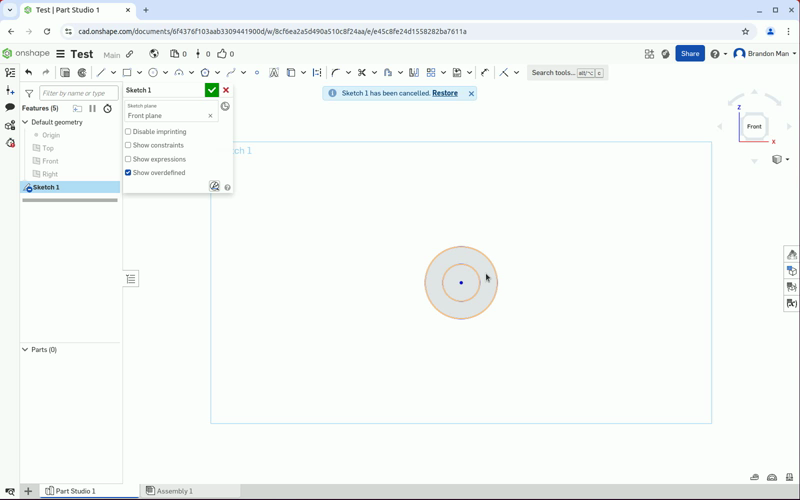
click(486, 273)
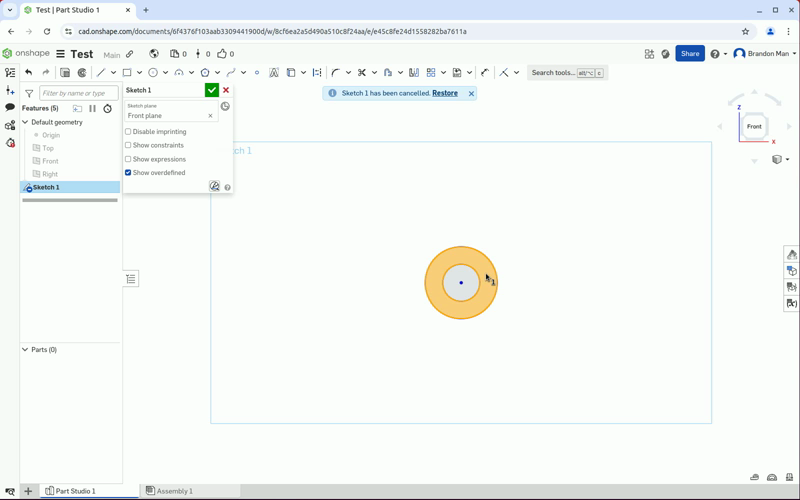
mouse_move(73, 352)
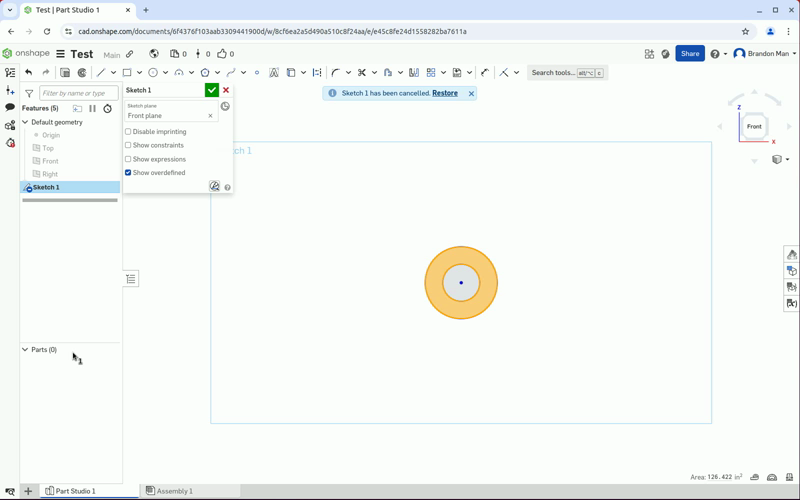
key(shift+y)
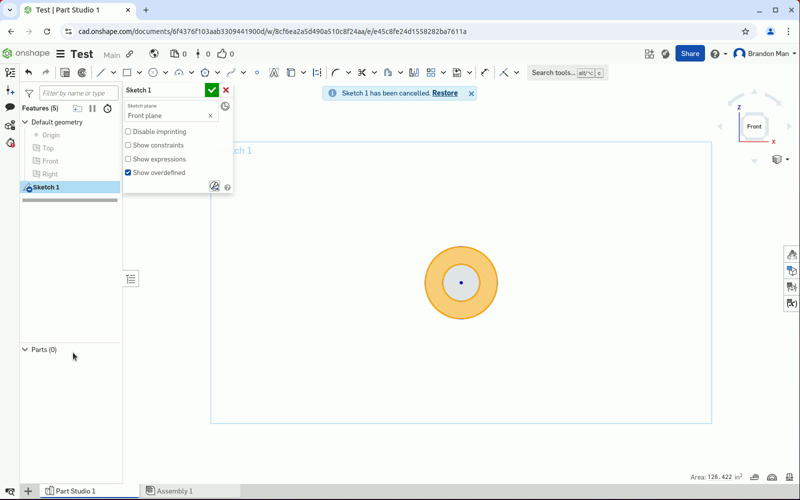
key(shift+e)
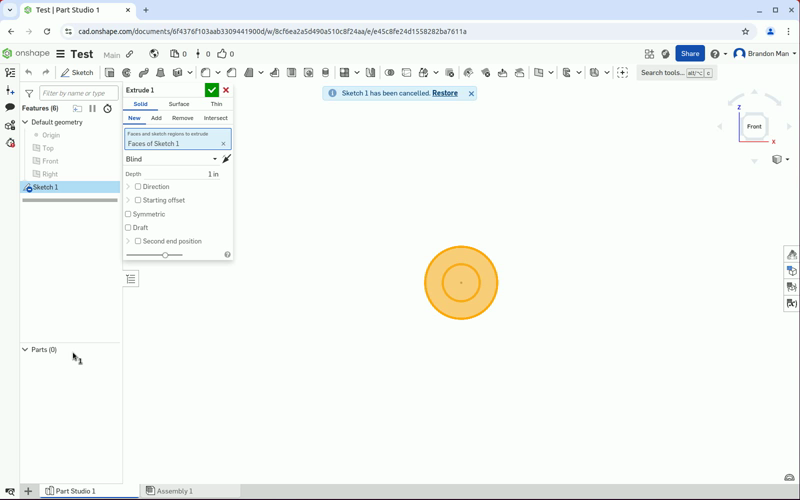
mouse_move(143, 106)
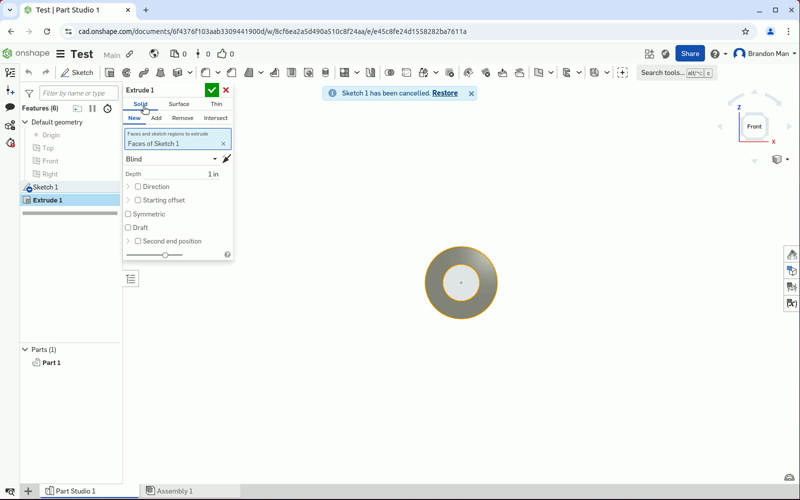
click(143, 106)
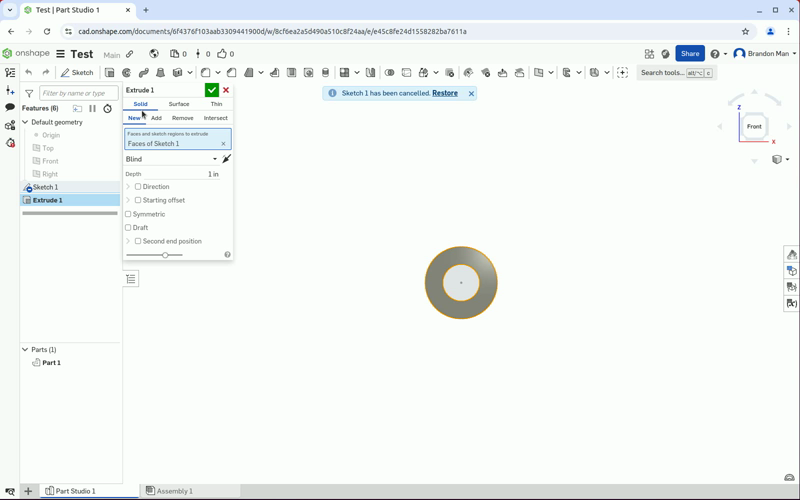
mouse_move(137, 120)
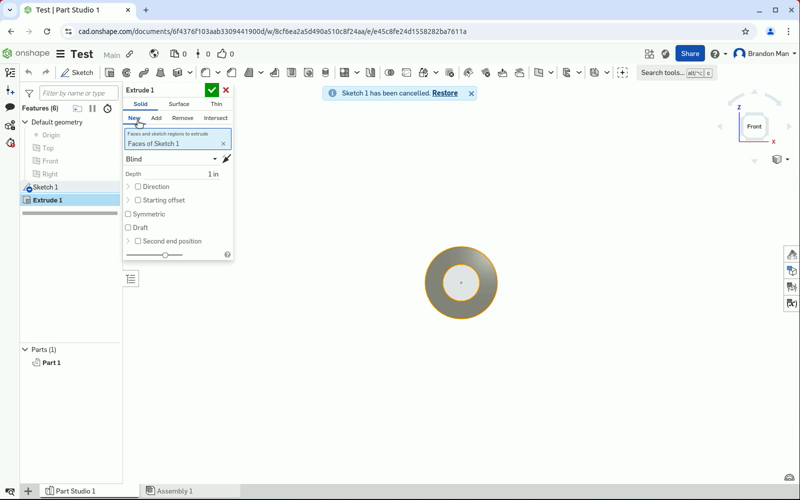
click(137, 120)
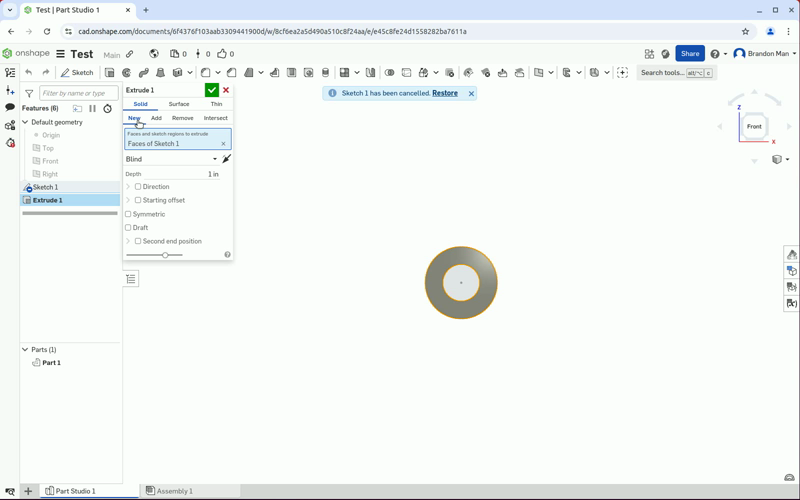
key(tab, 4)
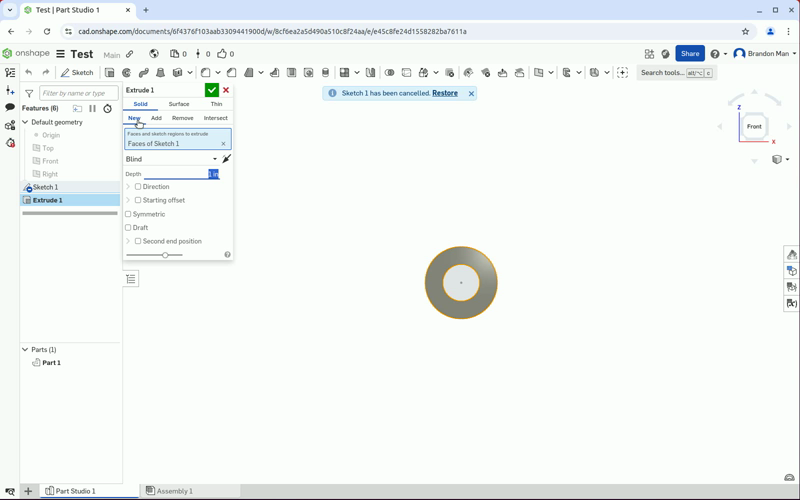
text(3.129)
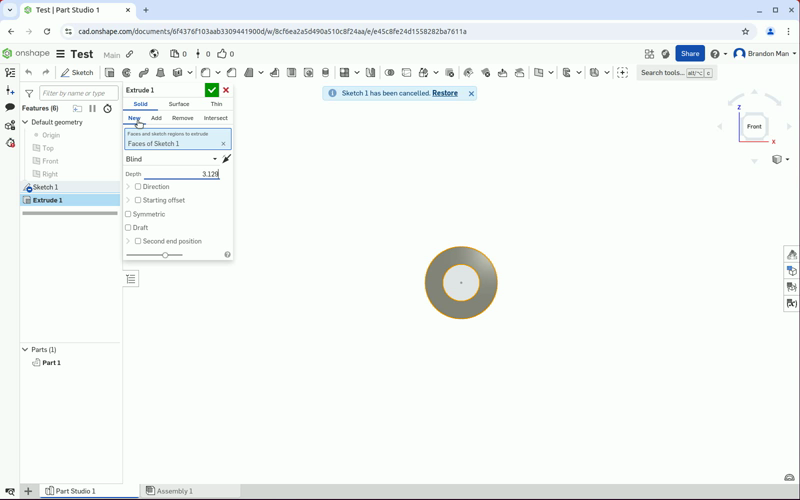
key(enter)
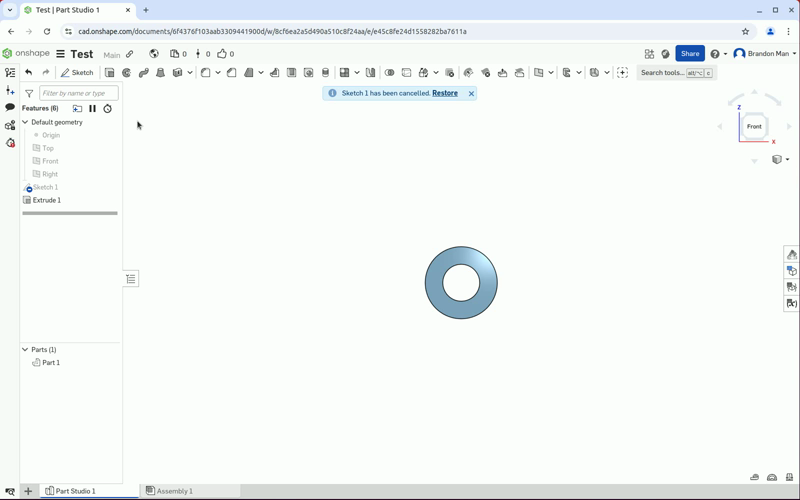
key(shift+h)
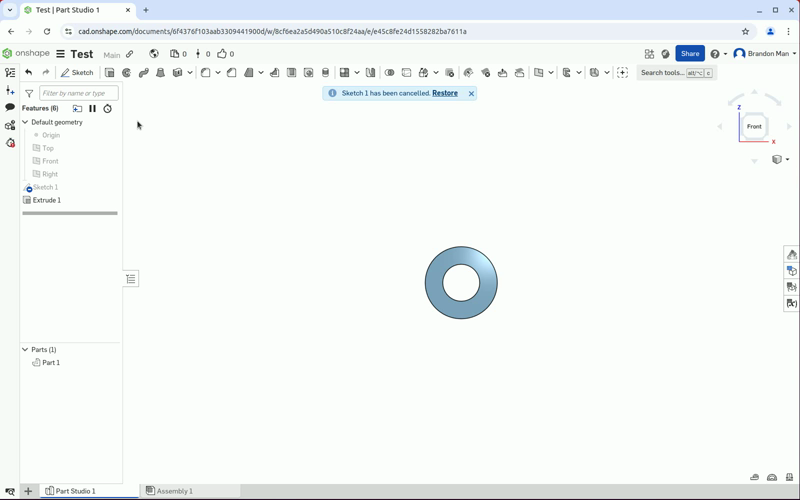
key(shift+h)
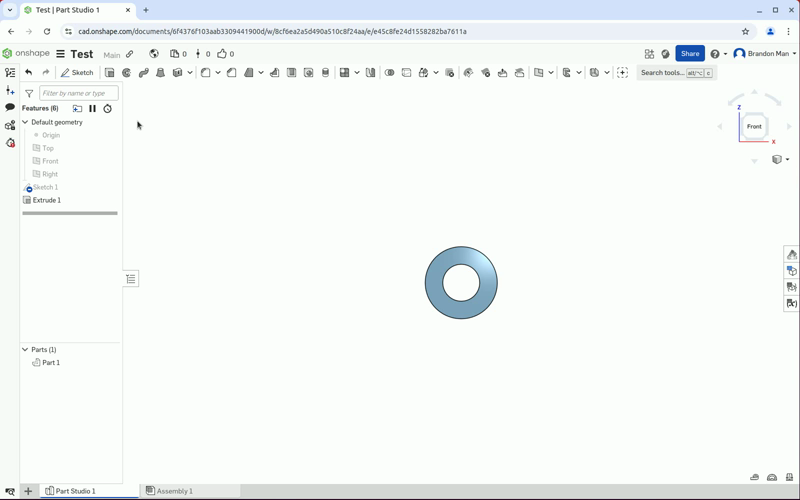
mouse_move(73, 189)
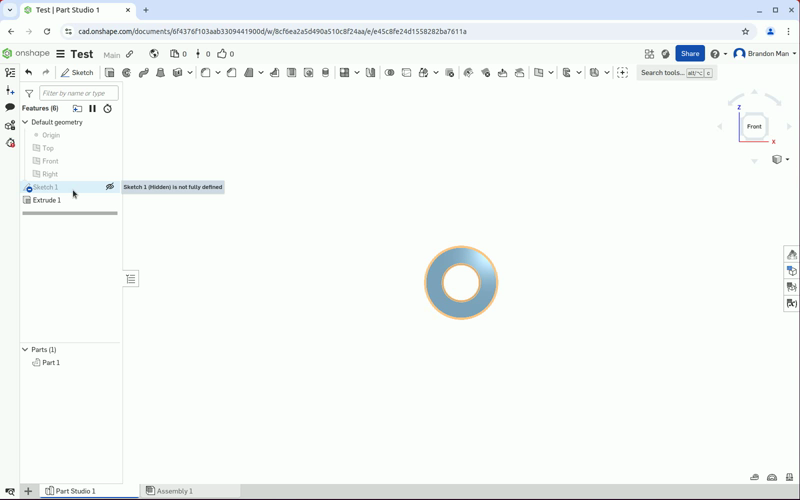
click(73, 189)
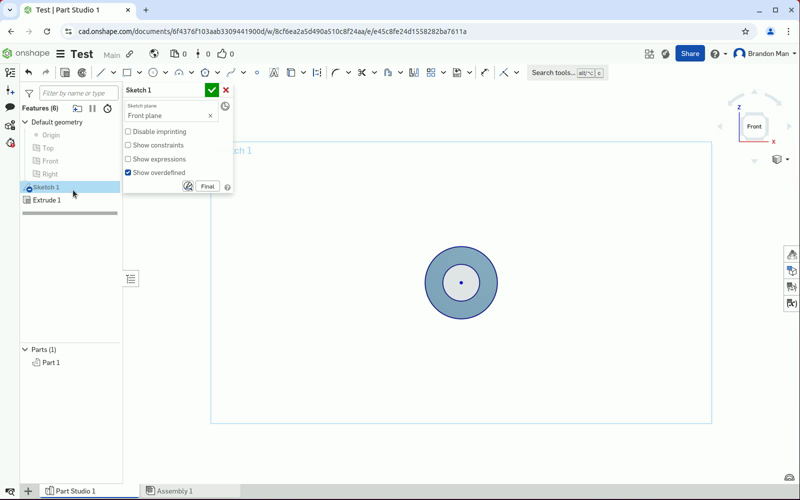
mouse_move(229, 92)
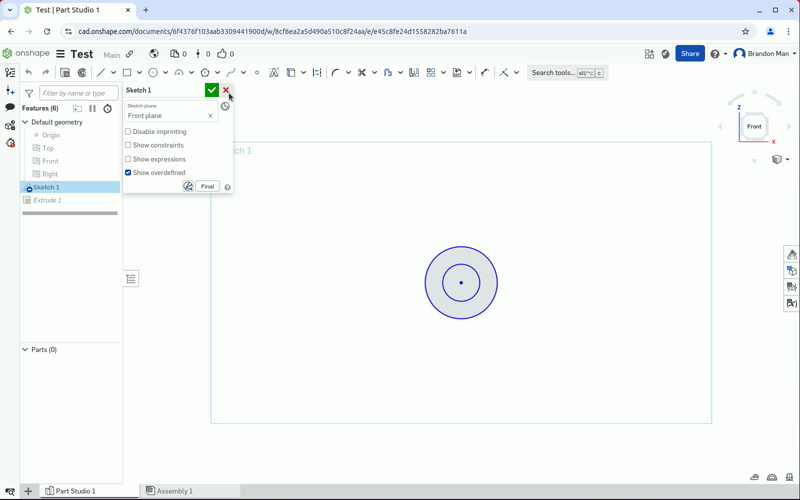
click(229, 92)
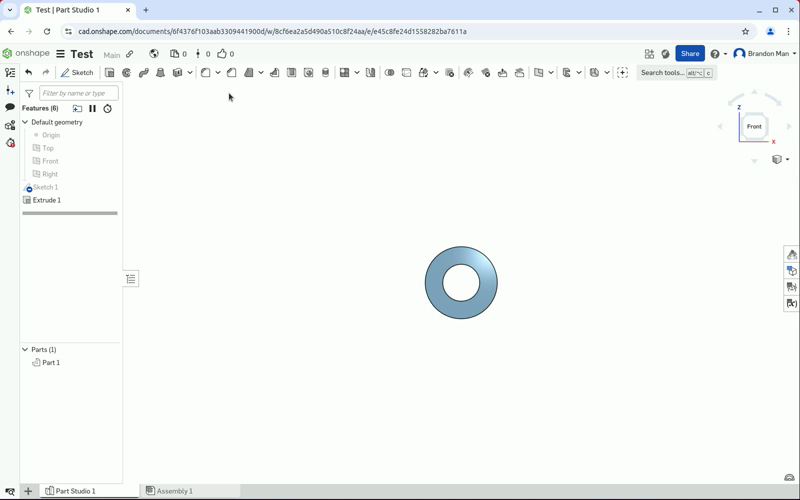
mouse_move(541, 75)
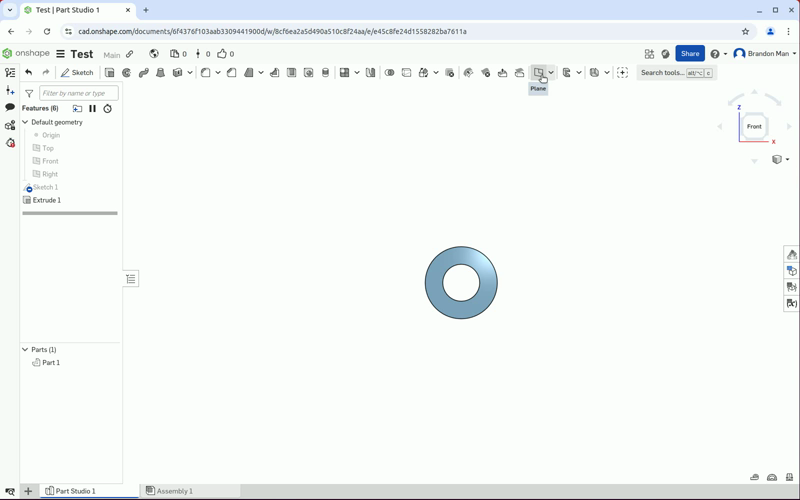
click(541, 75)
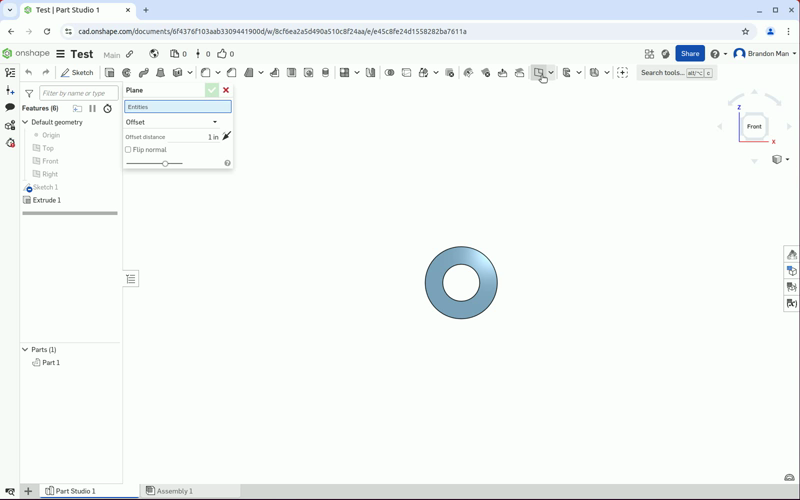
mouse_move(73, 163)
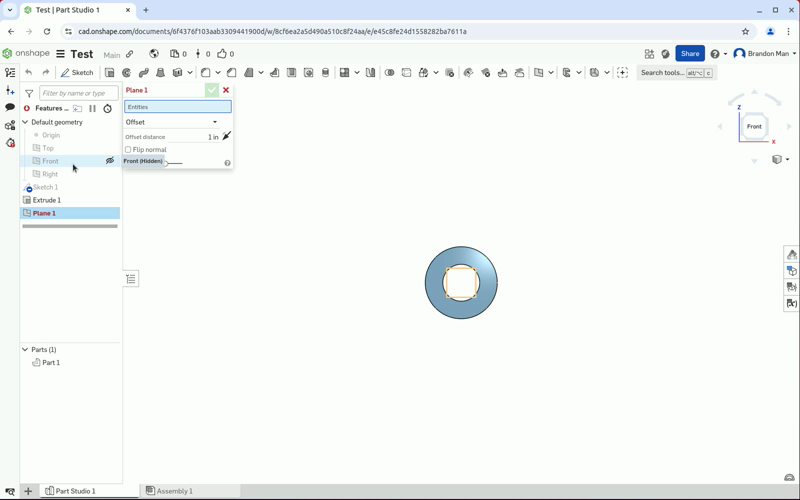
click(73, 163)
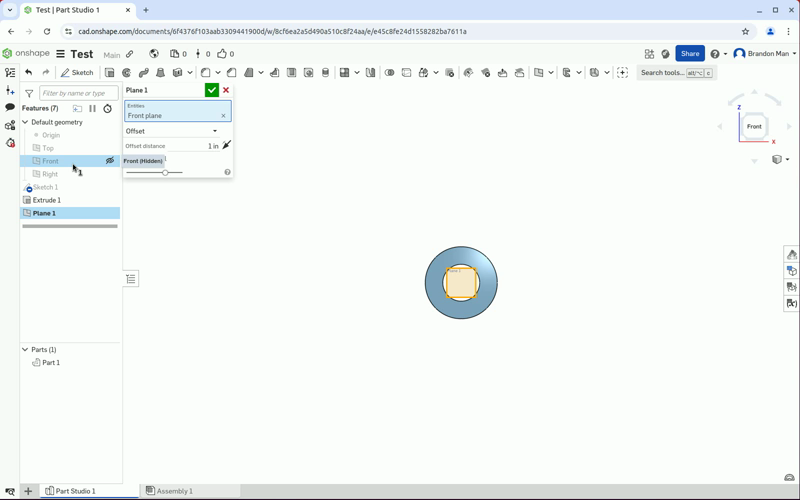
key(tab, 2)
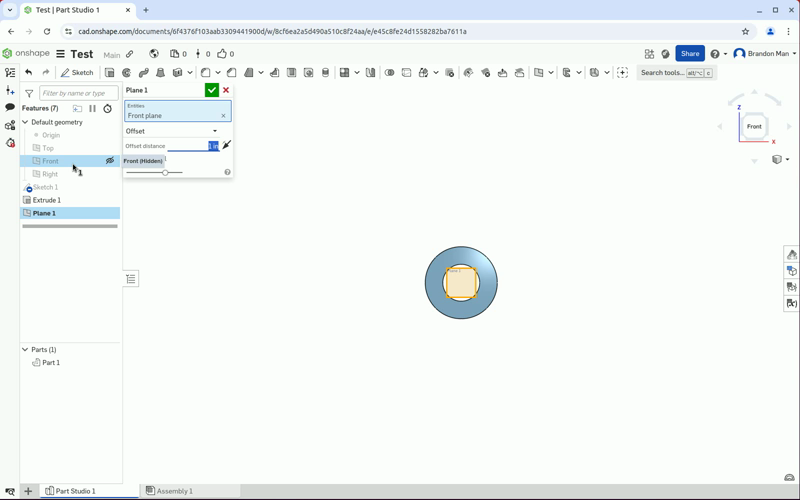
text(3.143)
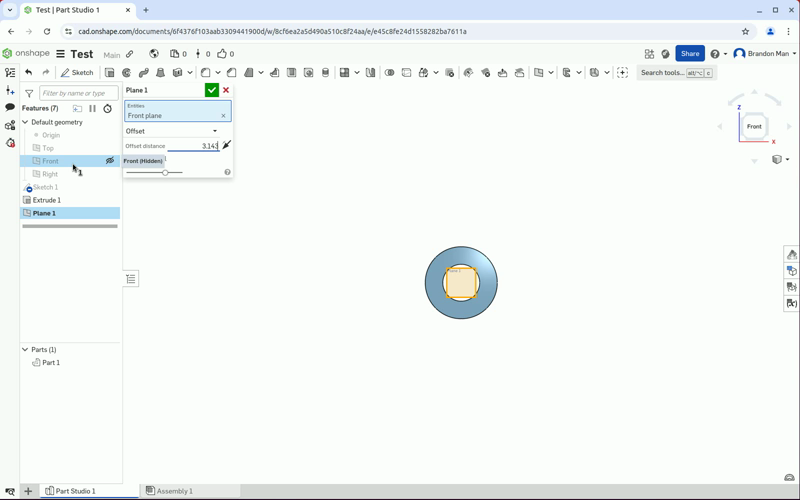
key(enter, 2)
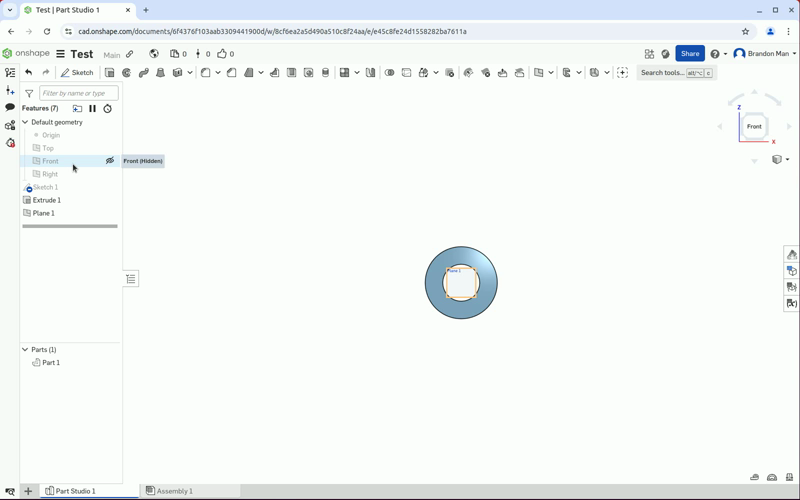
key(shift+s)
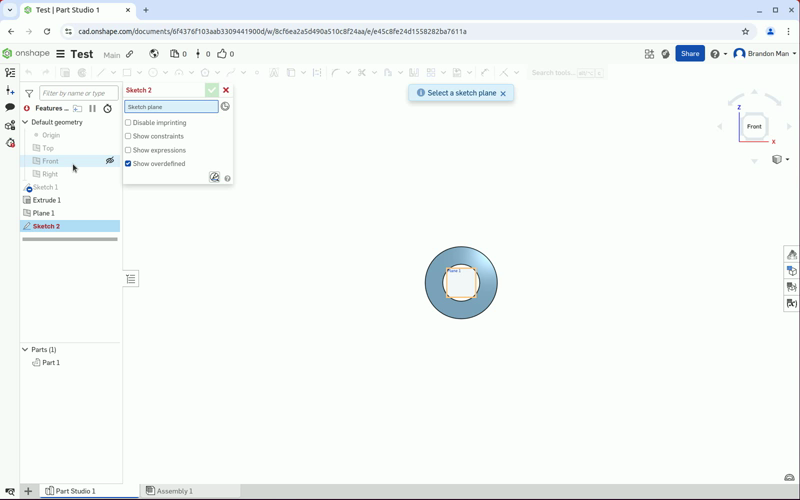
mouse_move(73, 215)
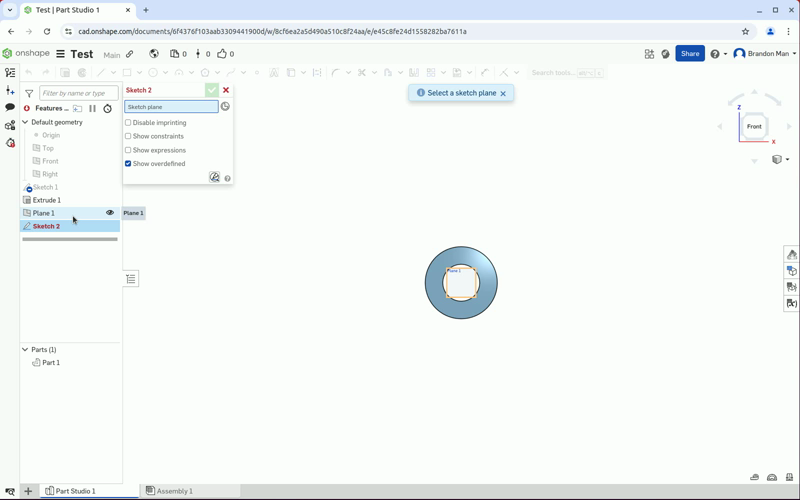
click(73, 215)
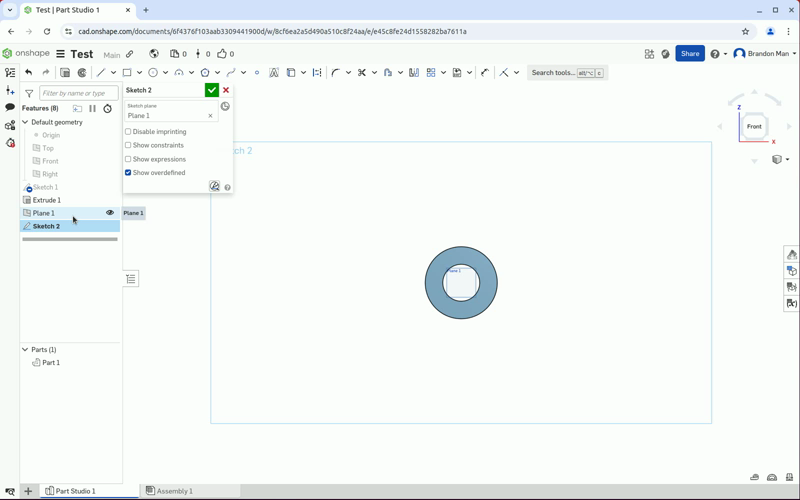
mouse_move(73, 352)
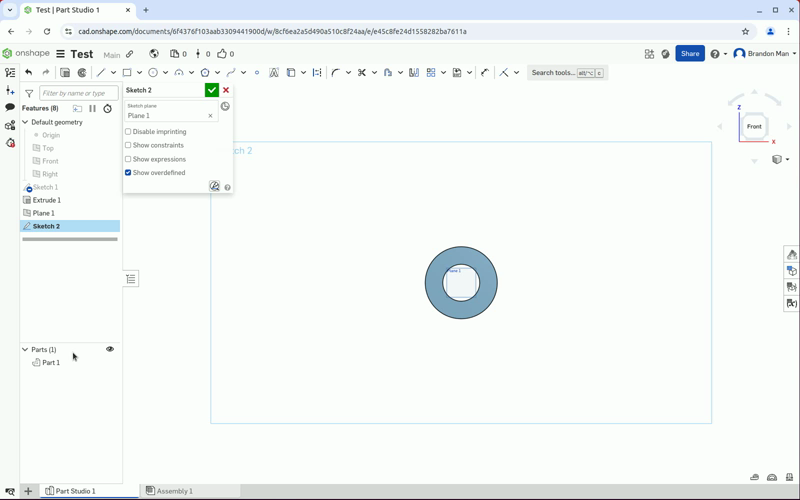
key(y)
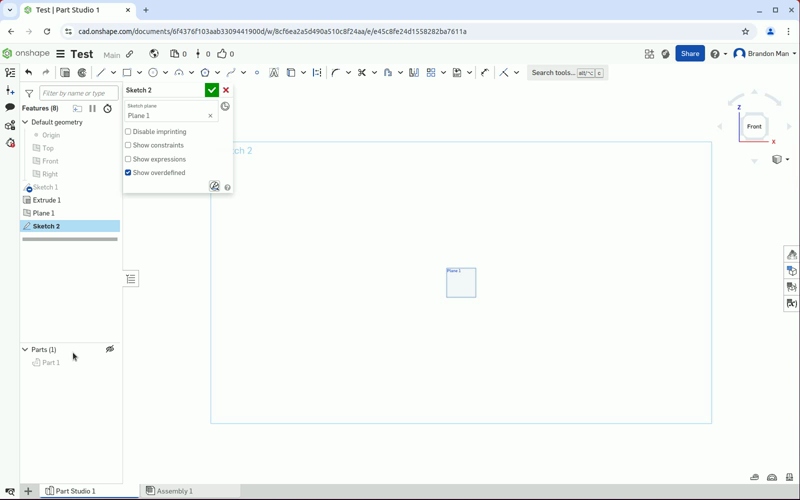
key(c)
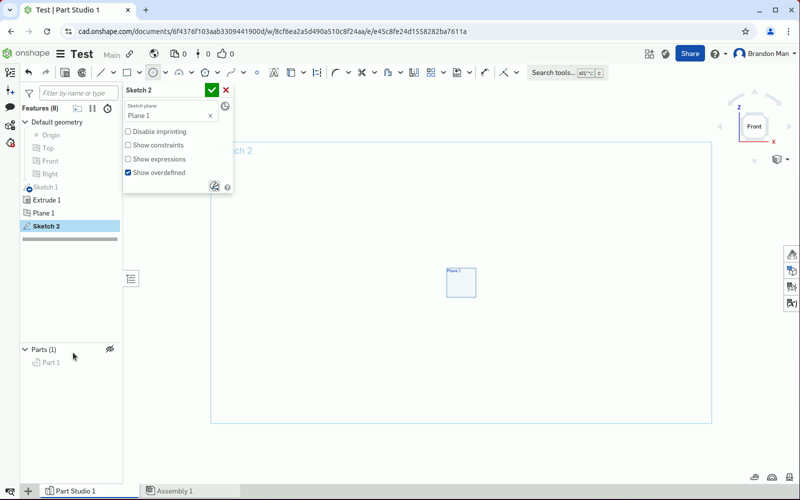
key_down(shift)
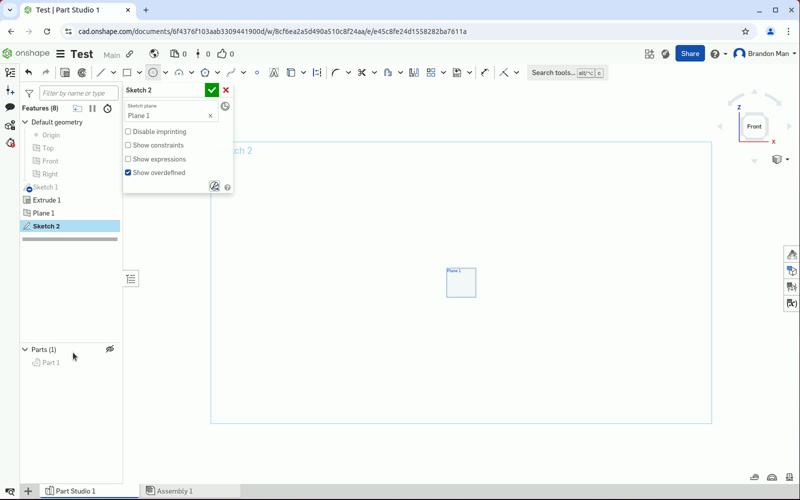
mouse_move(461, 282)
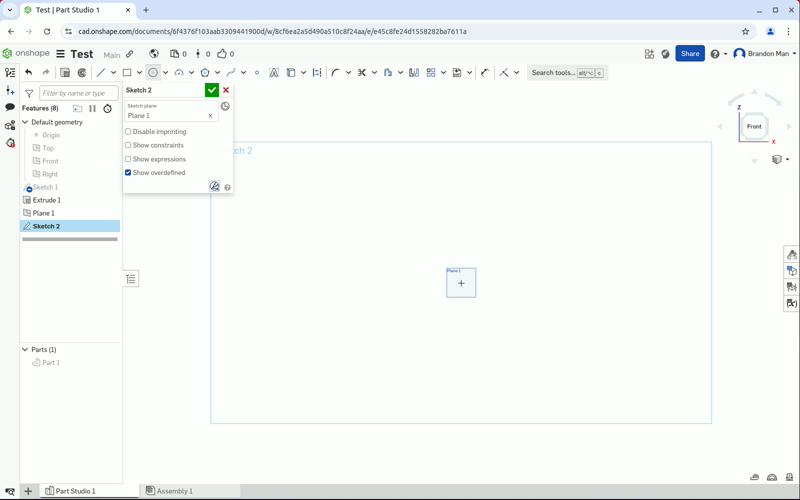
click(461, 282)
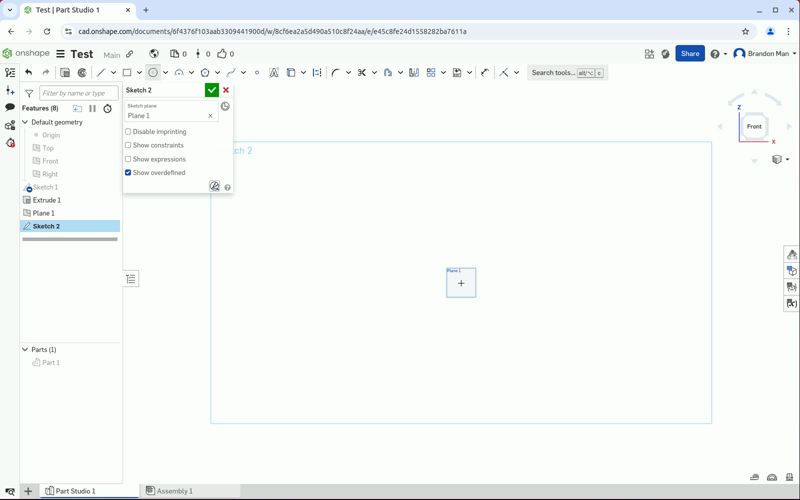
key_up(shift)
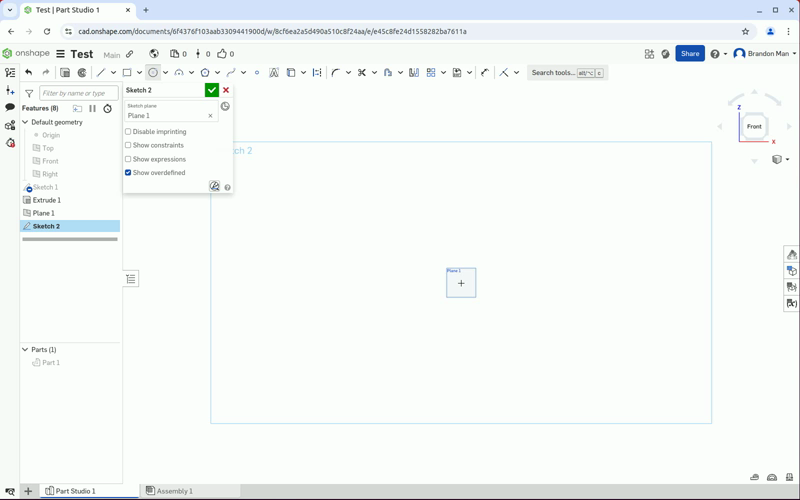
mouse_move(494, 282)
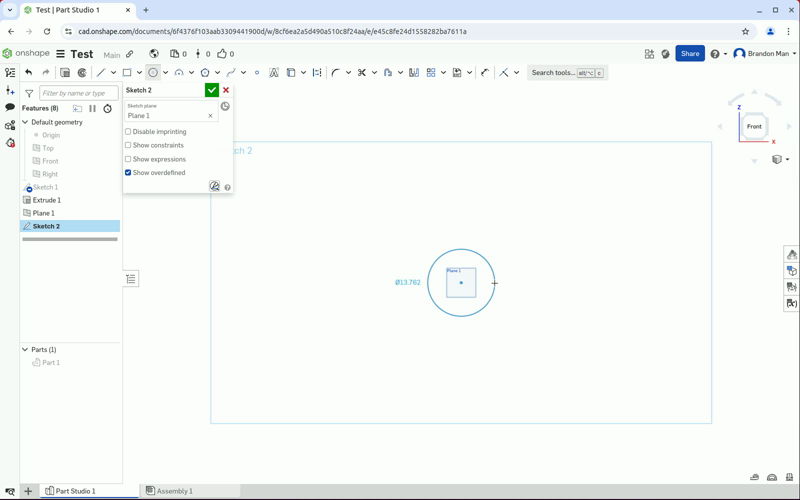
click(494, 282)
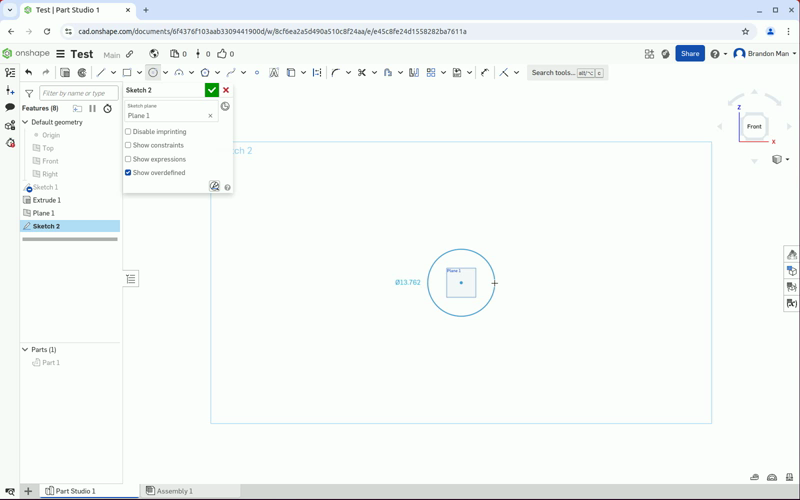
key(esc)
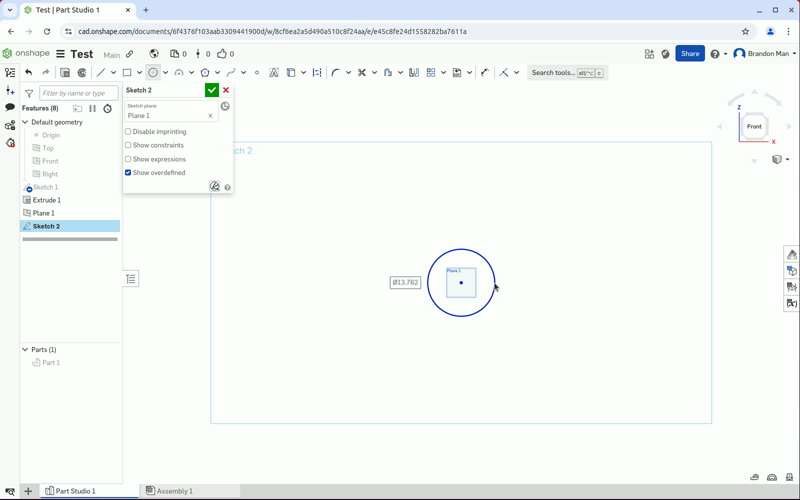
key(c)
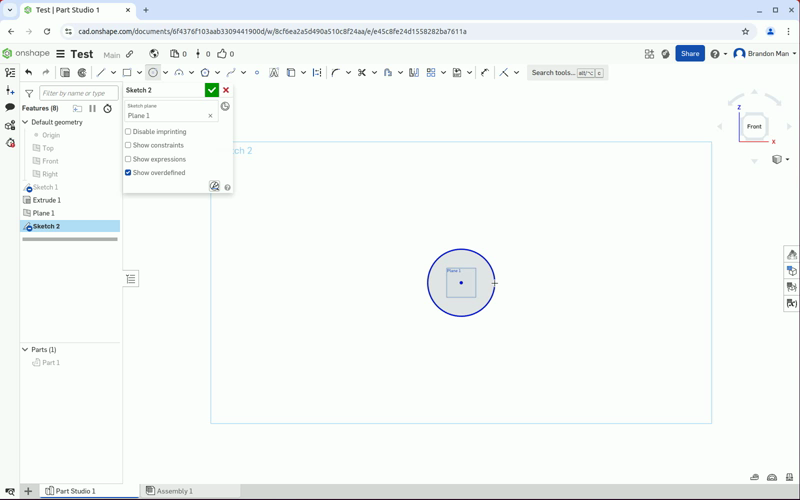
key_down(shift)
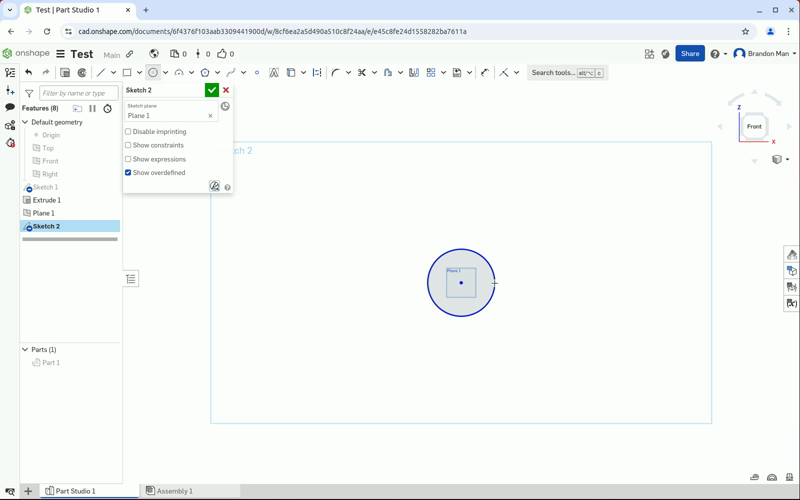
mouse_move(461, 282)
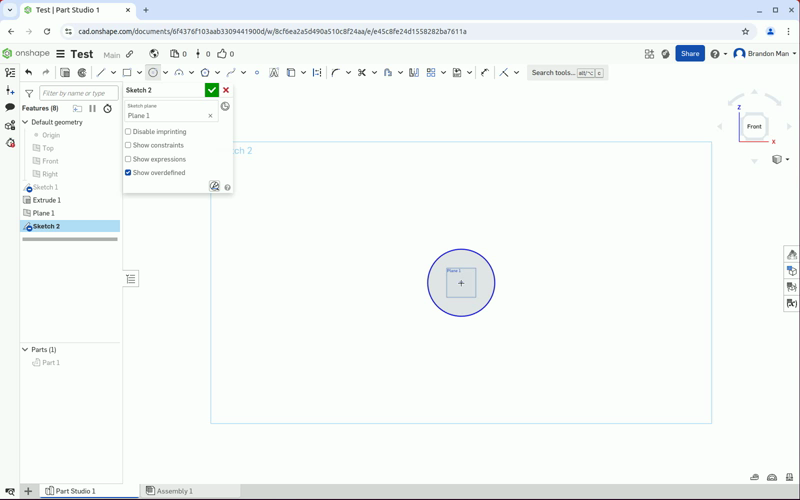
click(461, 282)
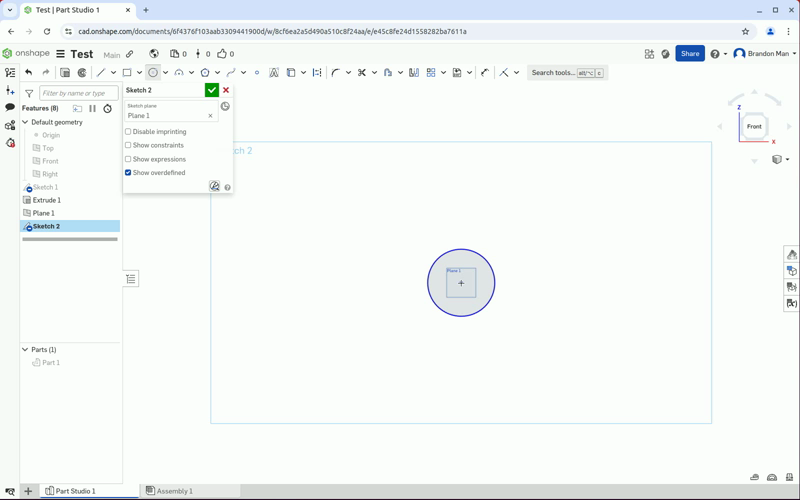
key_up(shift)
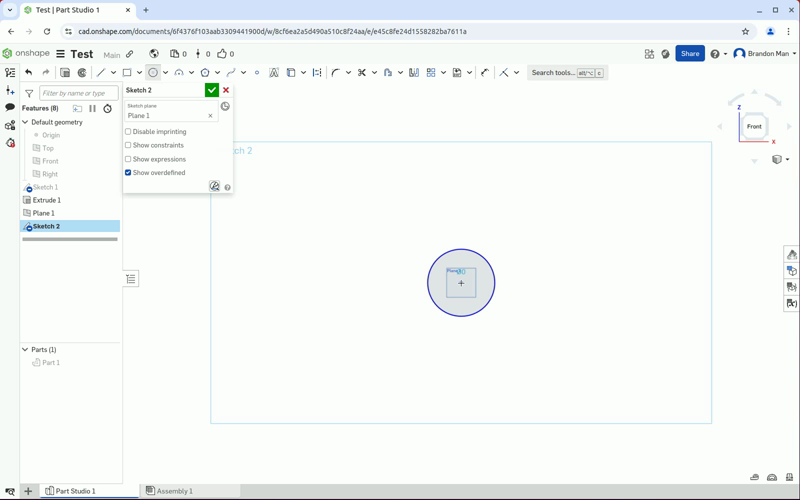
mouse_move(480, 282)
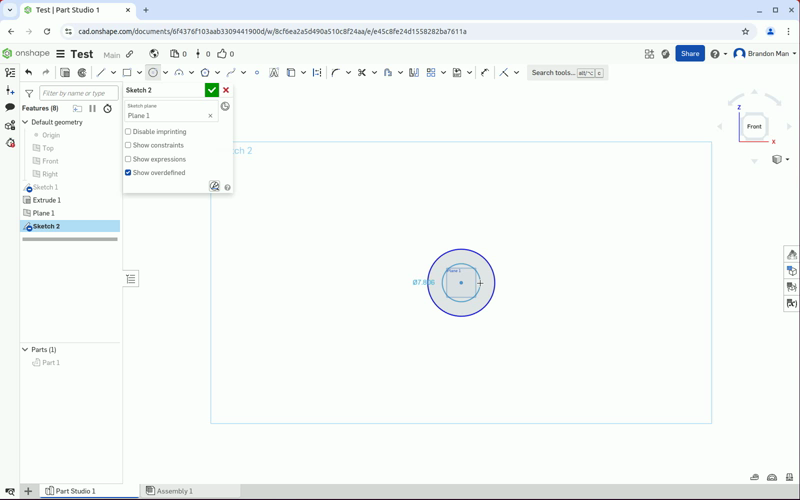
click(480, 282)
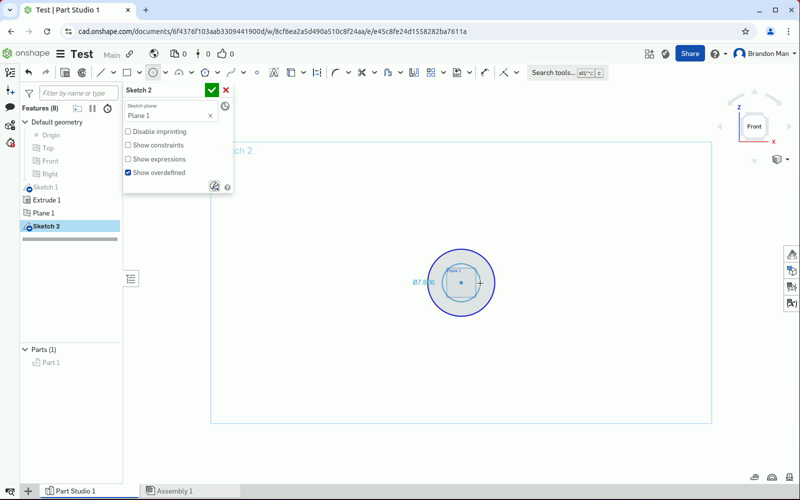
key(esc)
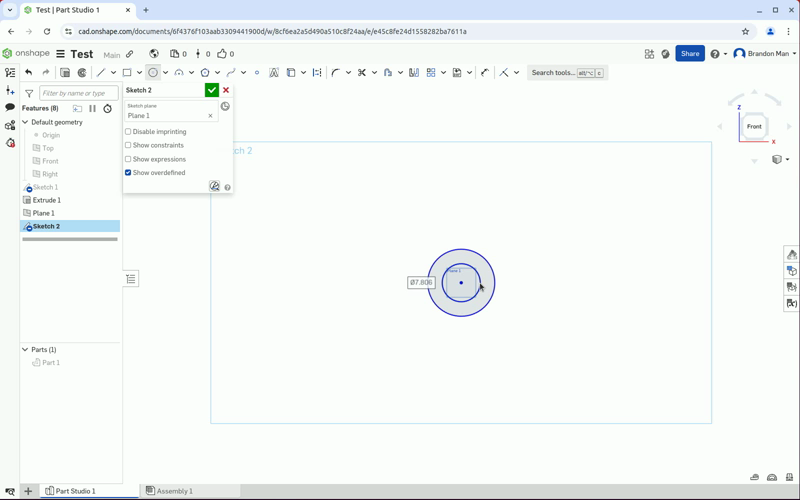
mouse_move(456, 252)
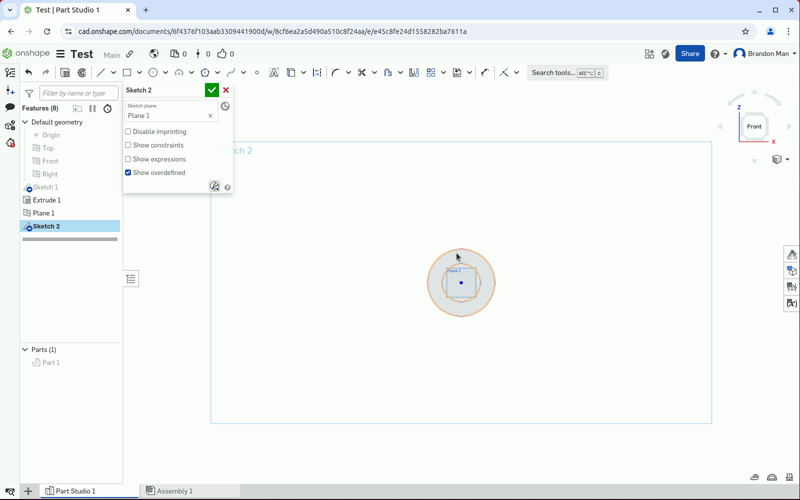
click(456, 252)
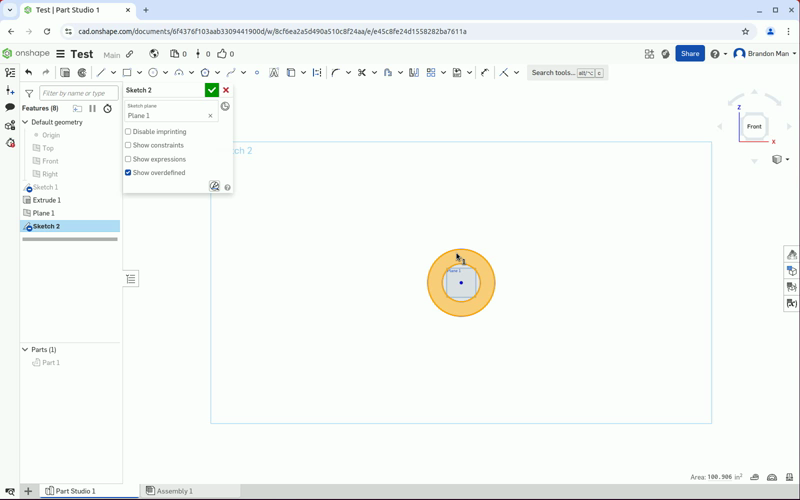
mouse_move(73, 352)
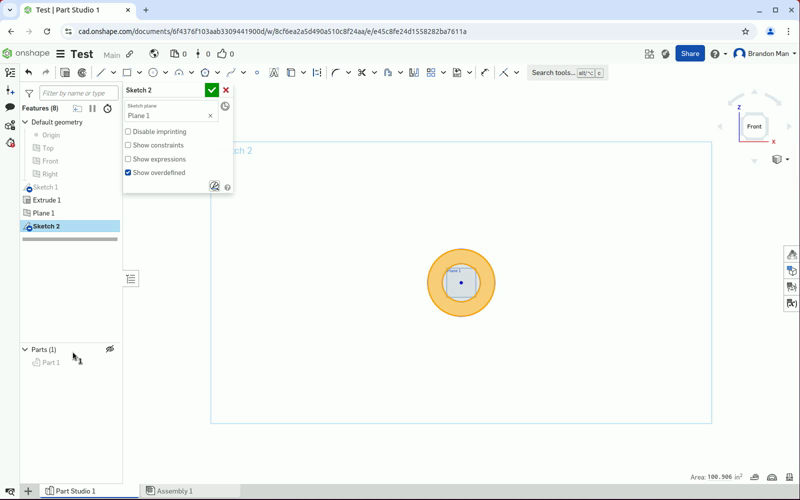
key(shift+y)
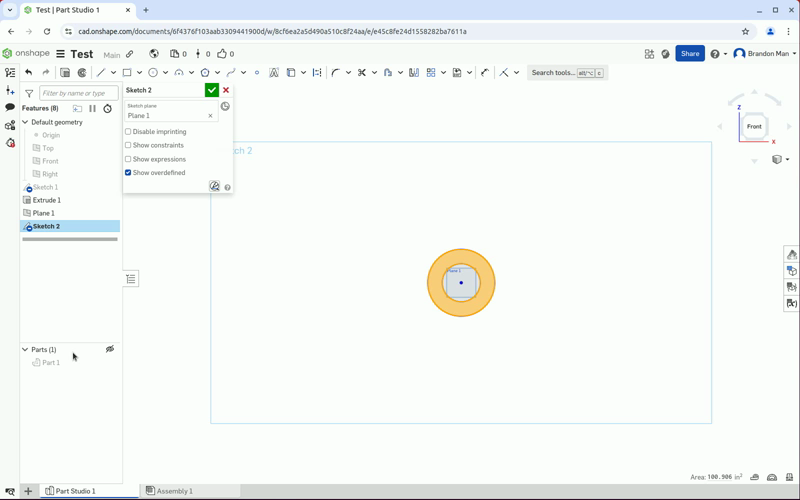
key(shift+e)
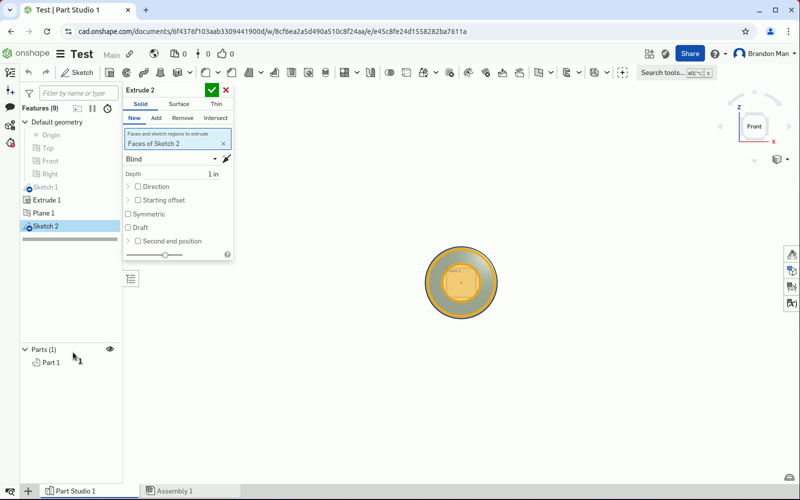
mouse_move(143, 106)
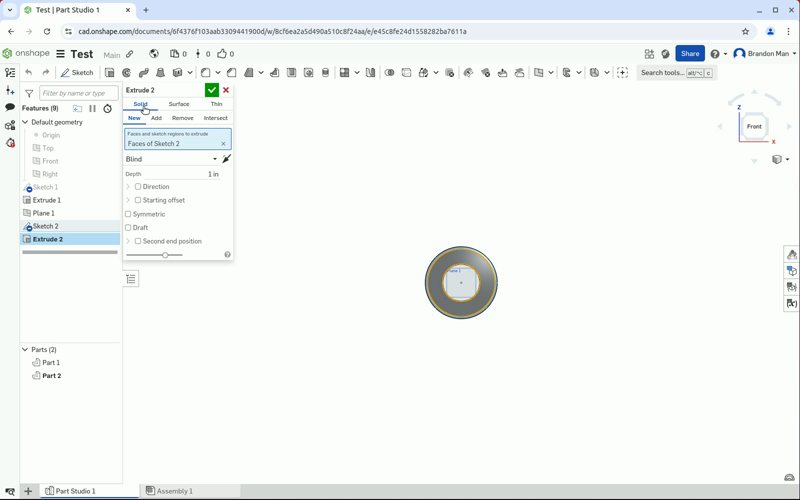
click(143, 106)
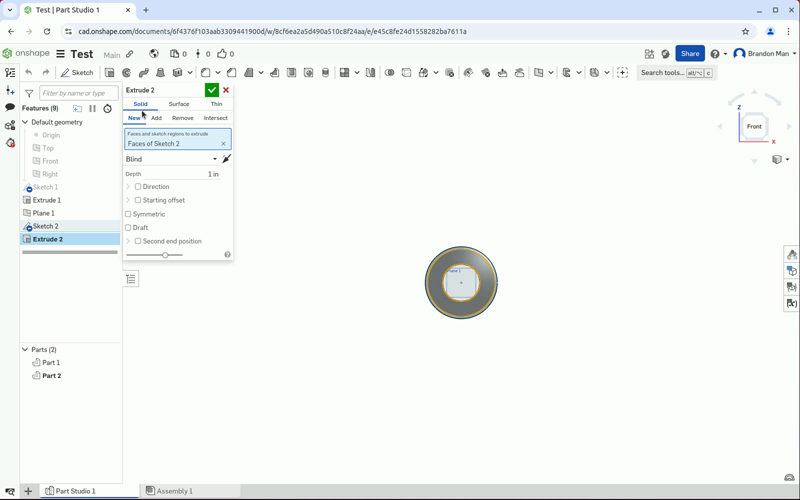
mouse_move(137, 120)
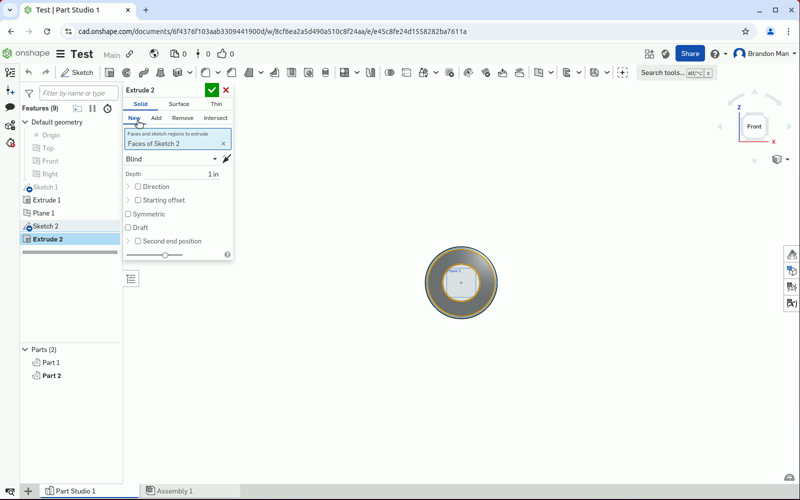
click(137, 120)
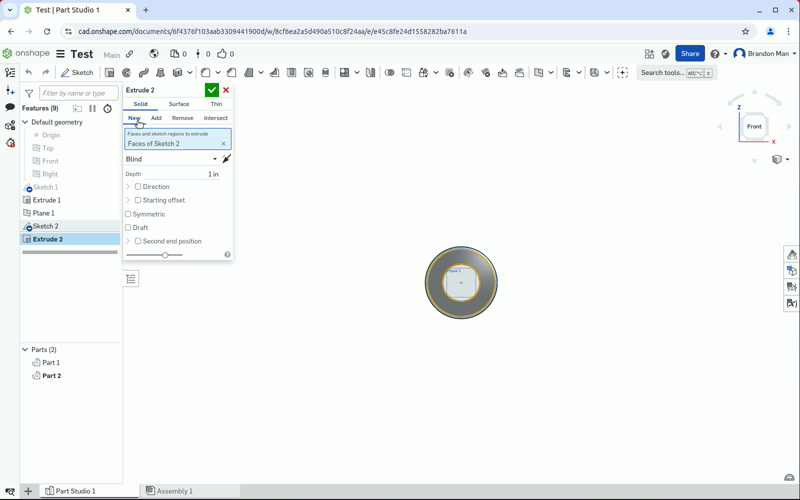
key(tab, 4)
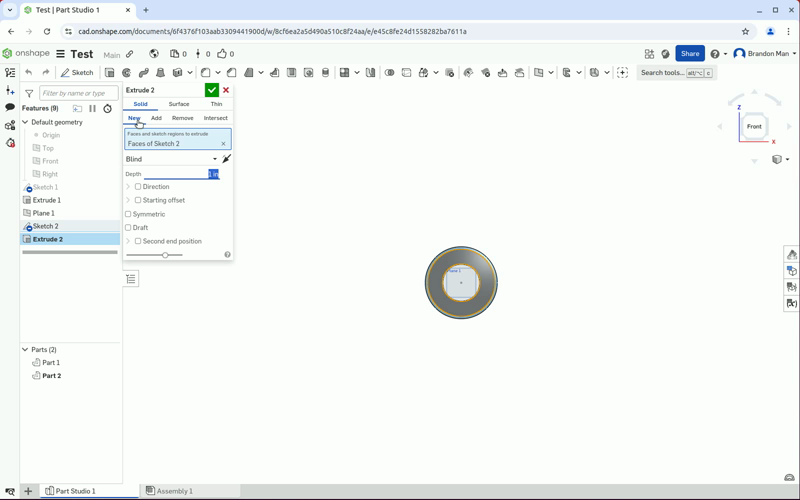
text(0.963)
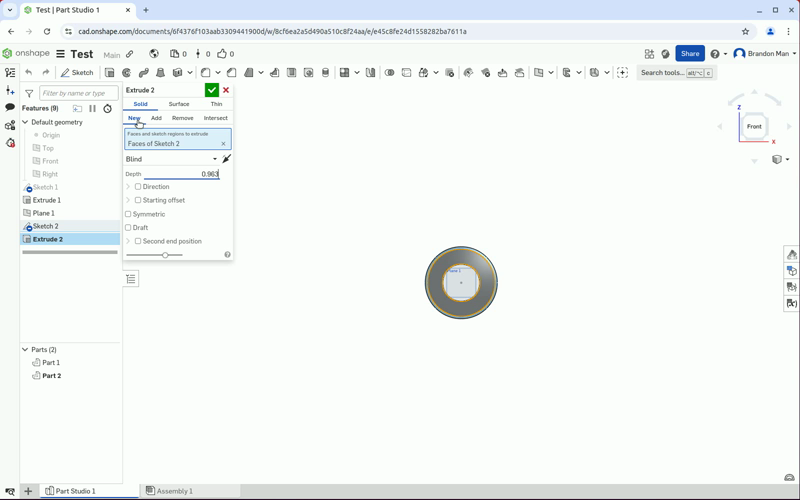
key(enter)
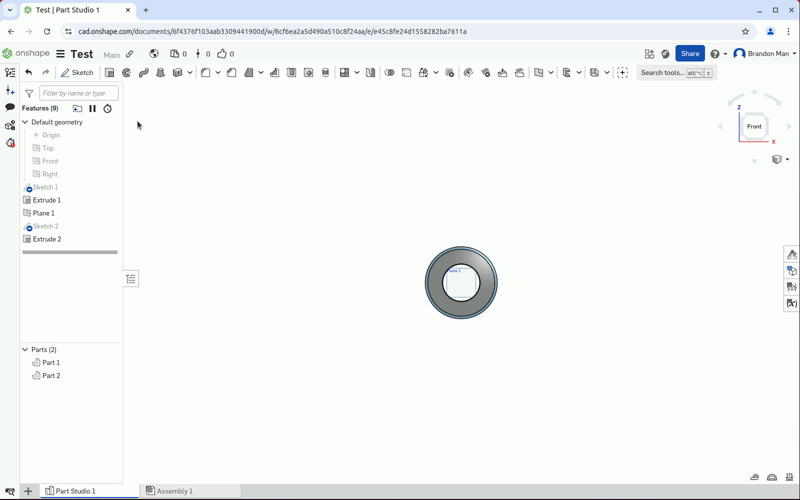
key(shift+h)
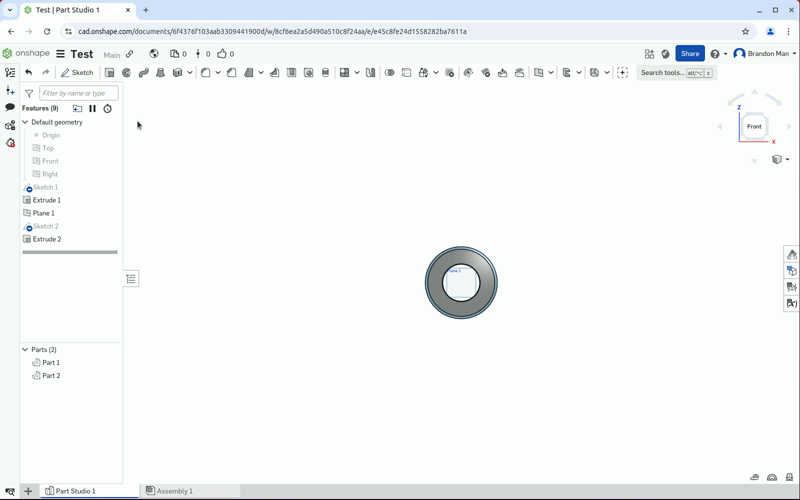
key(shift+h)
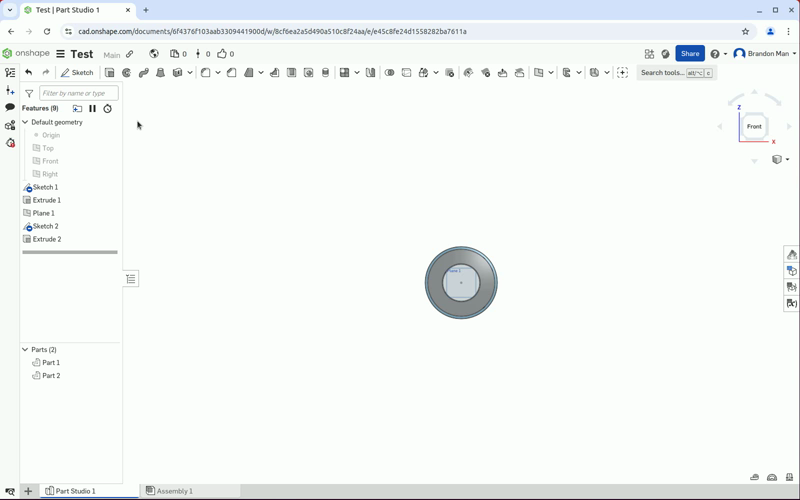
key(shift+7)
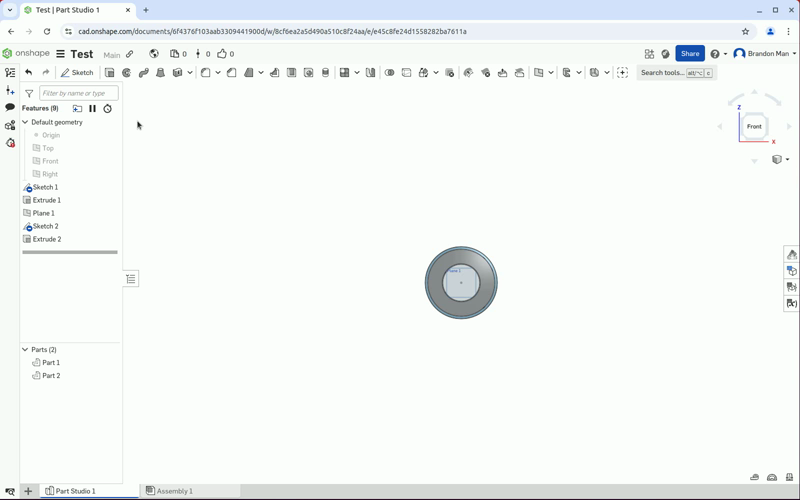
key(left, 2)
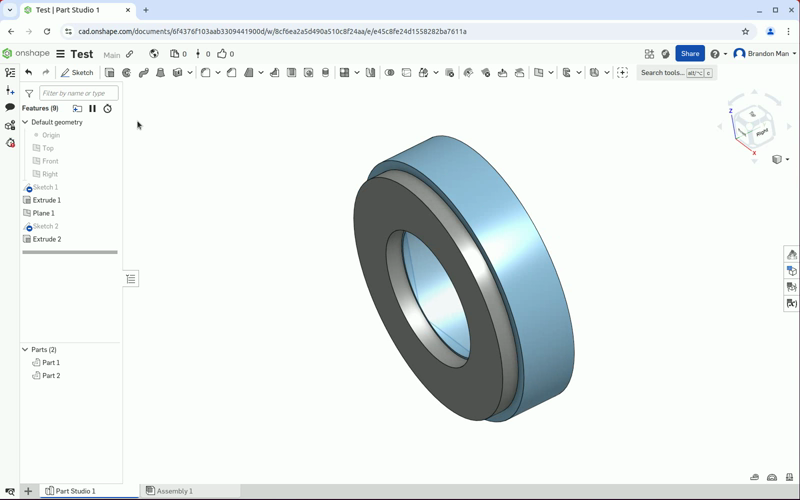
key(down, 2)
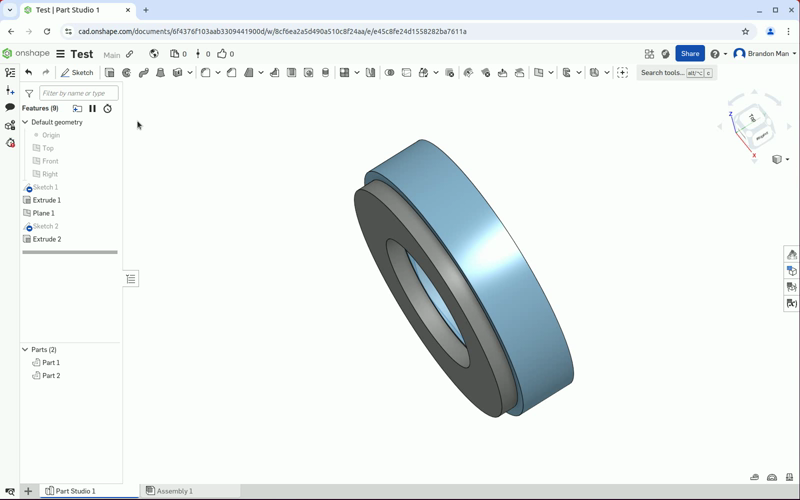
key(up, 2)
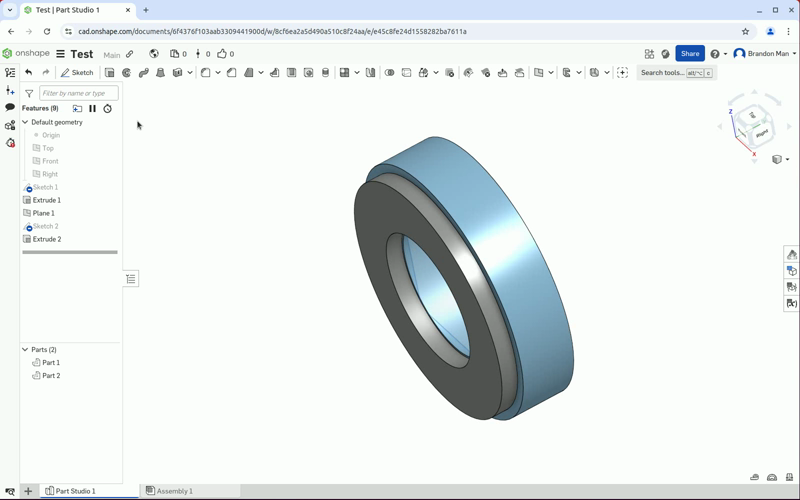
key(right, 2)
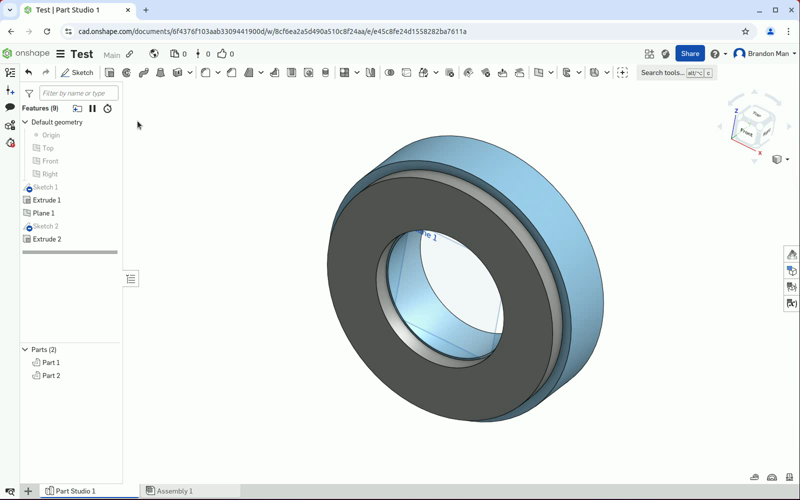
mouse_move(73, 189)
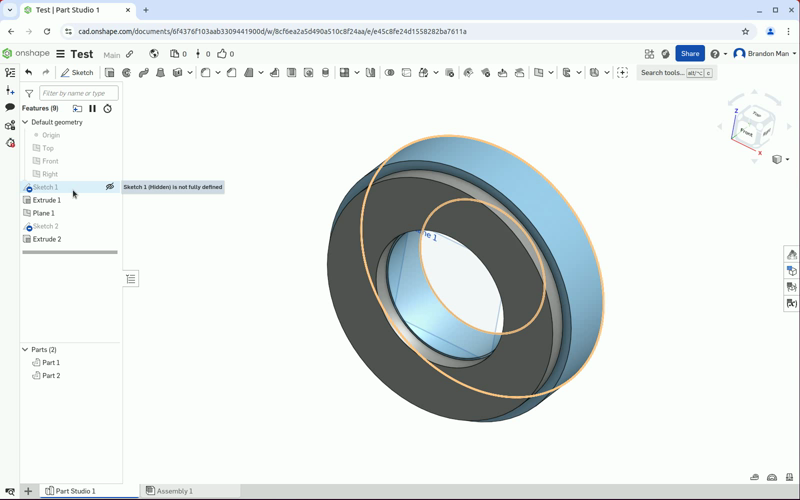
click(73, 189)